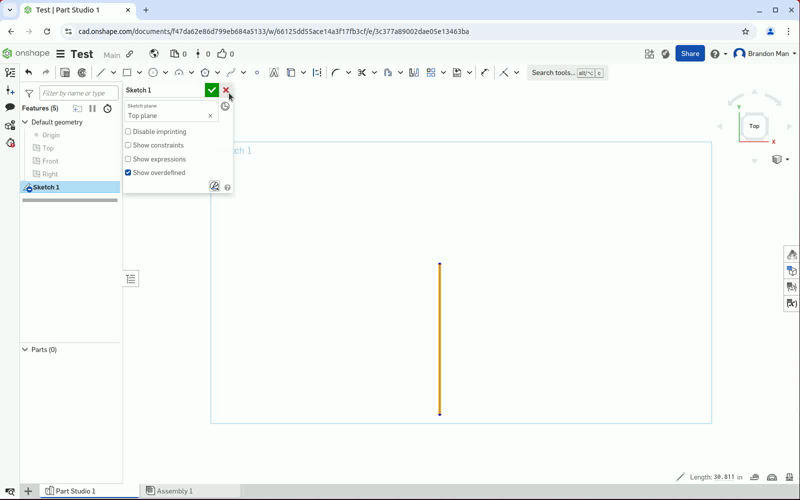
key(shift+h)
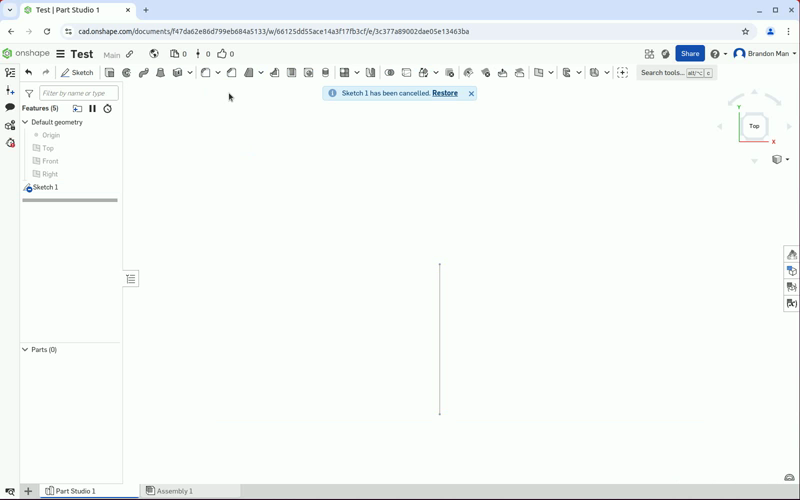
key(shift+s)
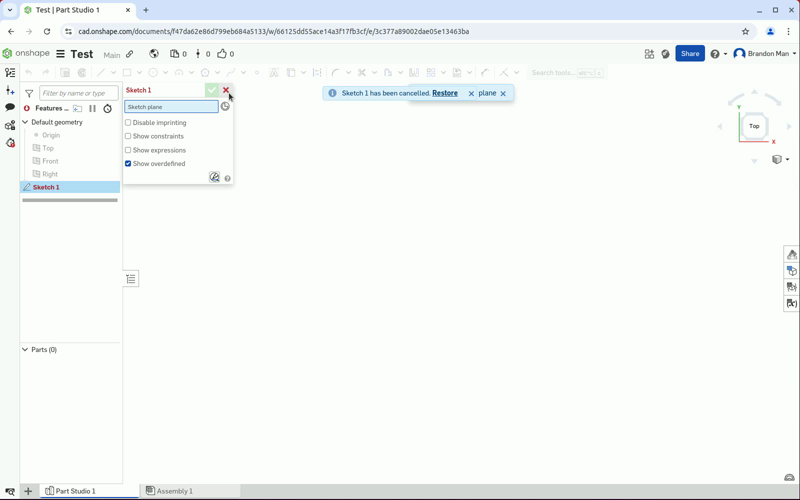
mouse_move(73, 150)
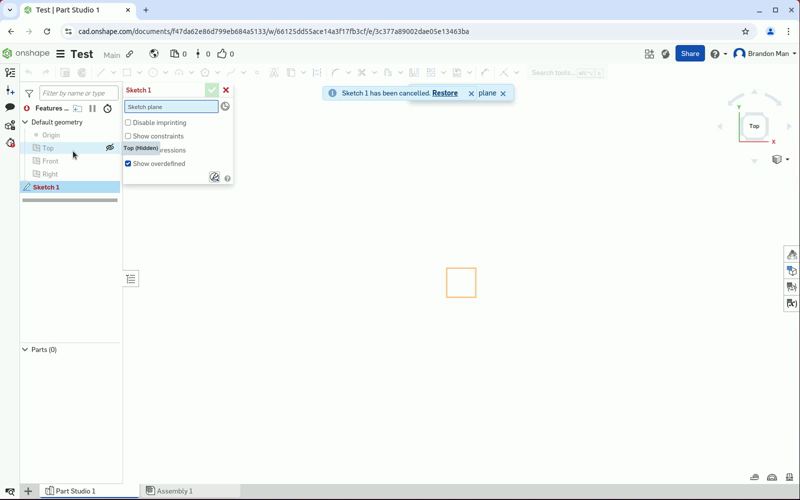
click(73, 150)
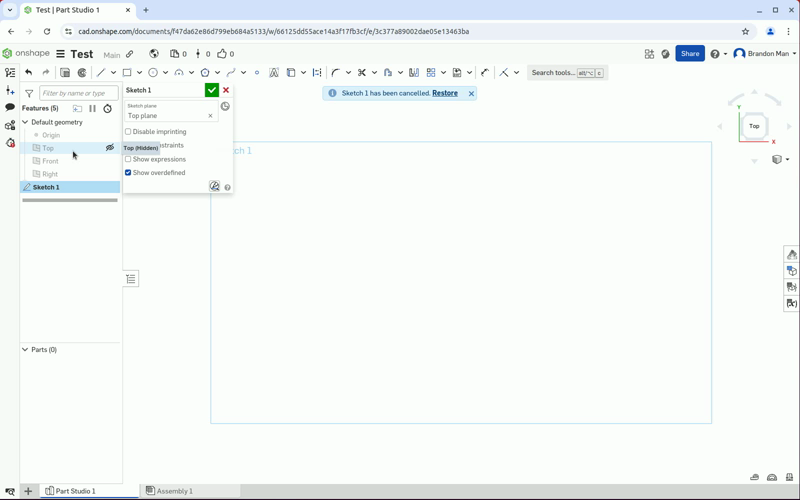
mouse_move(73, 352)
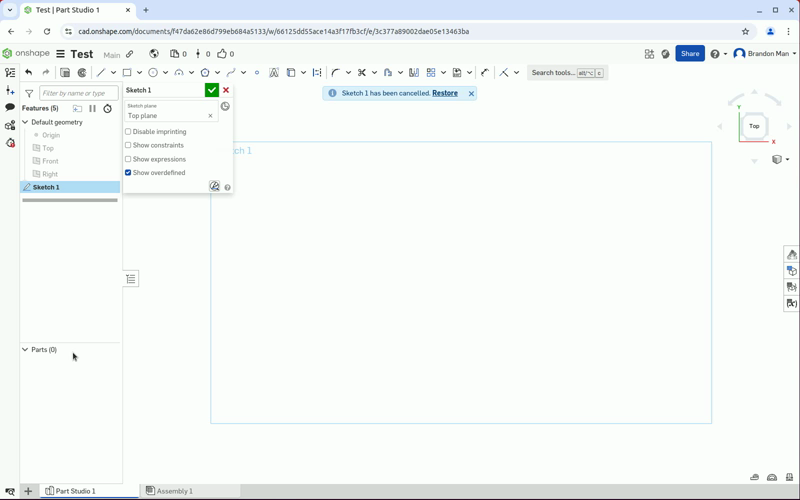
key(y)
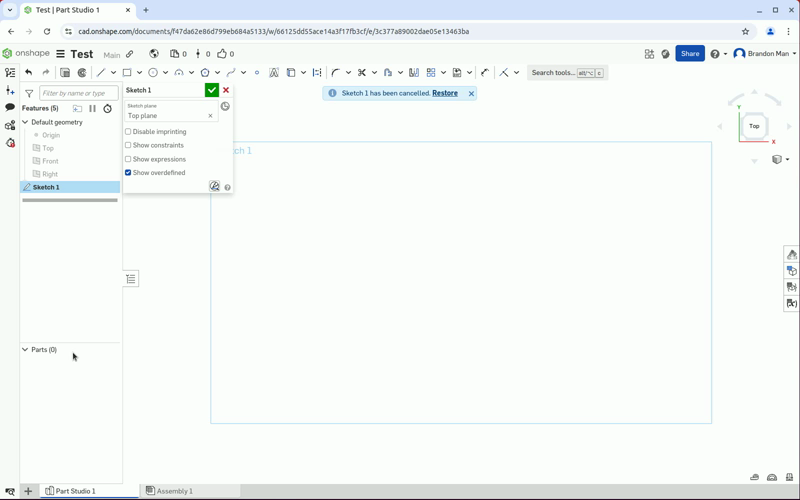
key(l)
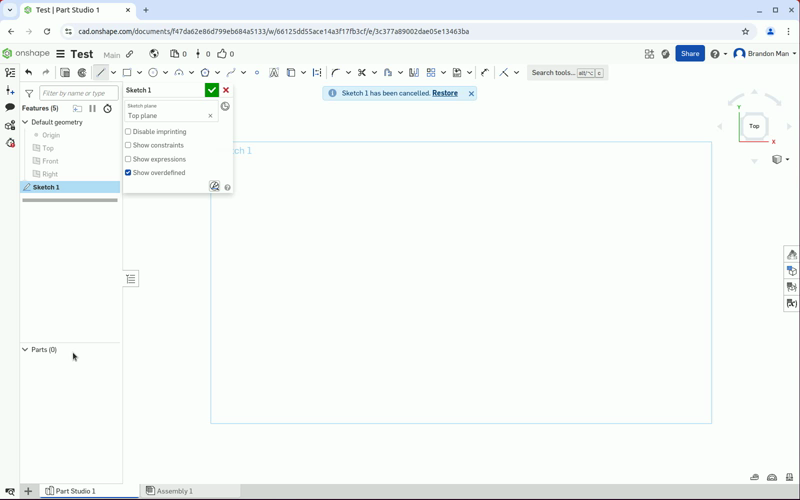
key_down(shift)
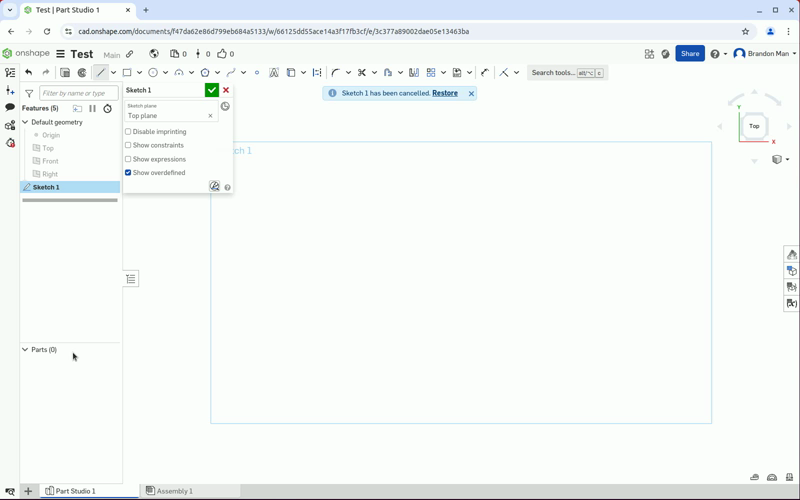
mouse_move(378, 324)
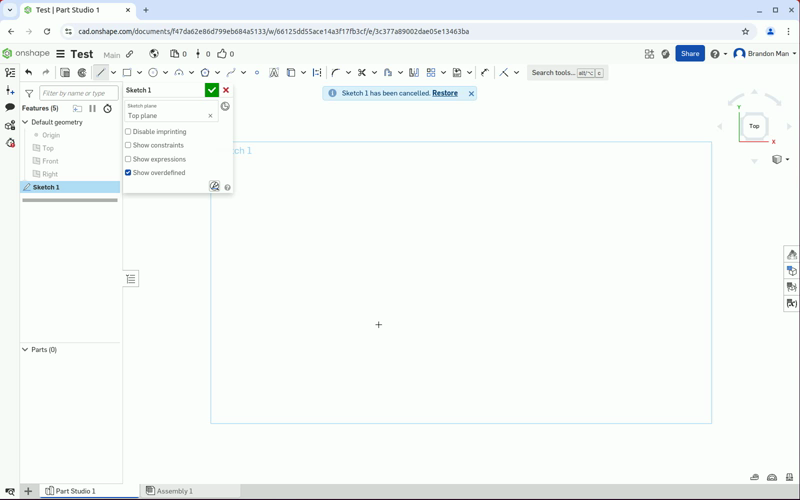
click(378, 324)
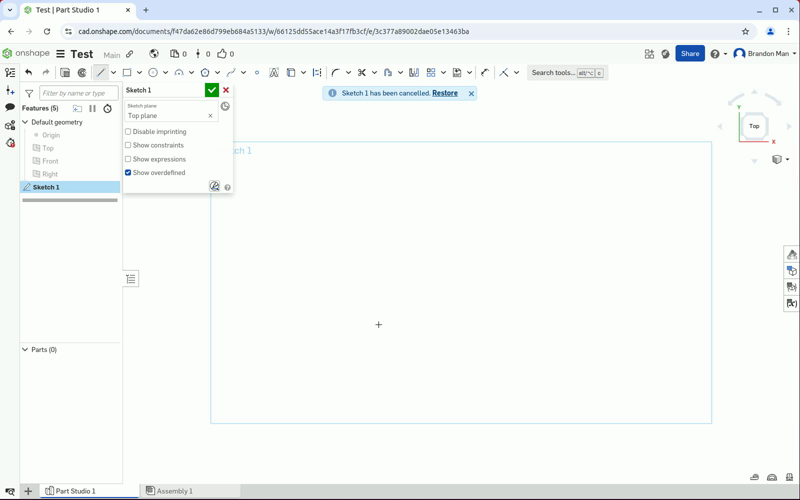
key_up(shift)
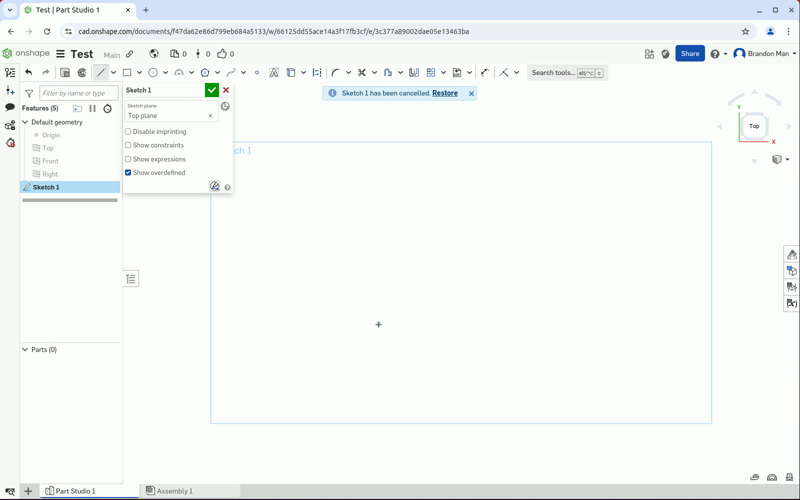
key_down(shift)
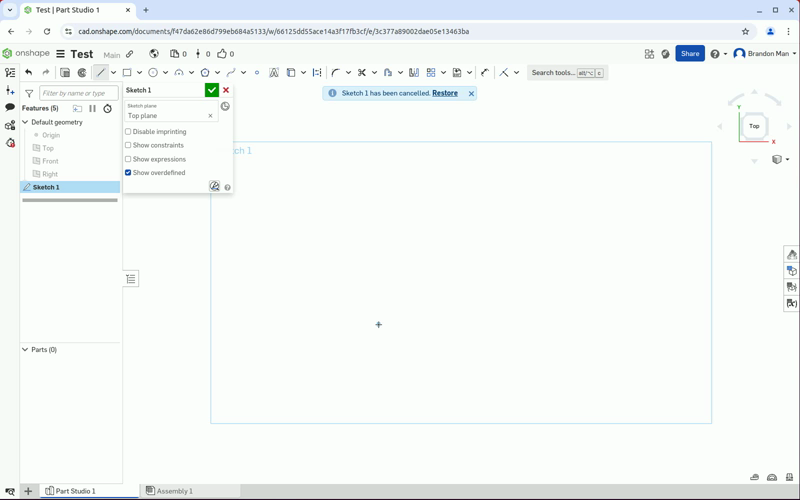
mouse_move(542, 324)
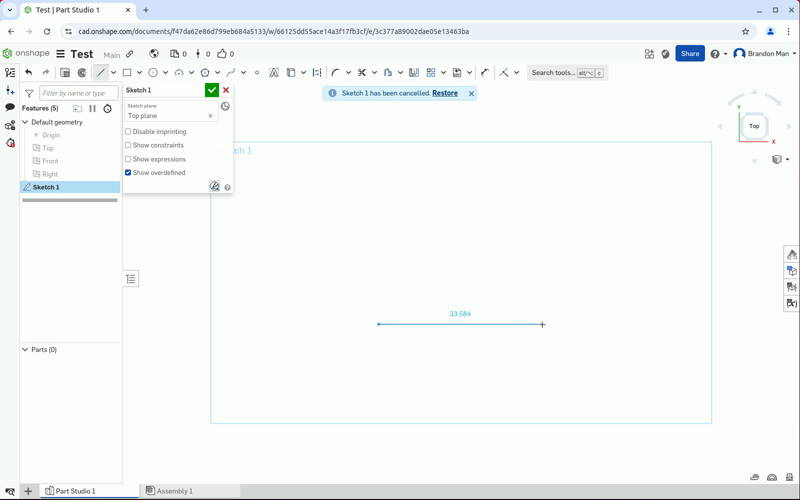
click(542, 324)
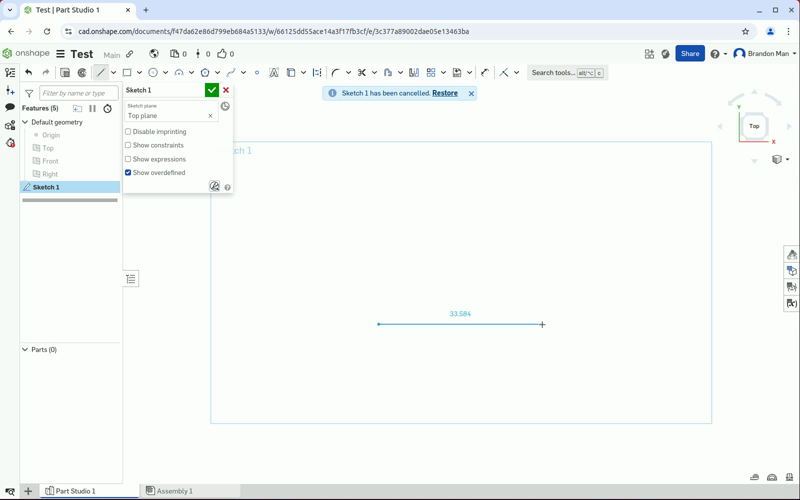
key_up(shift)
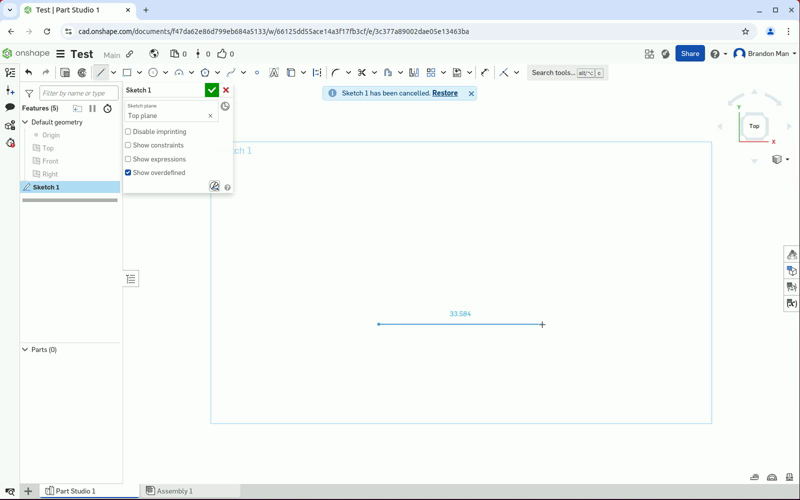
key_down(shift)
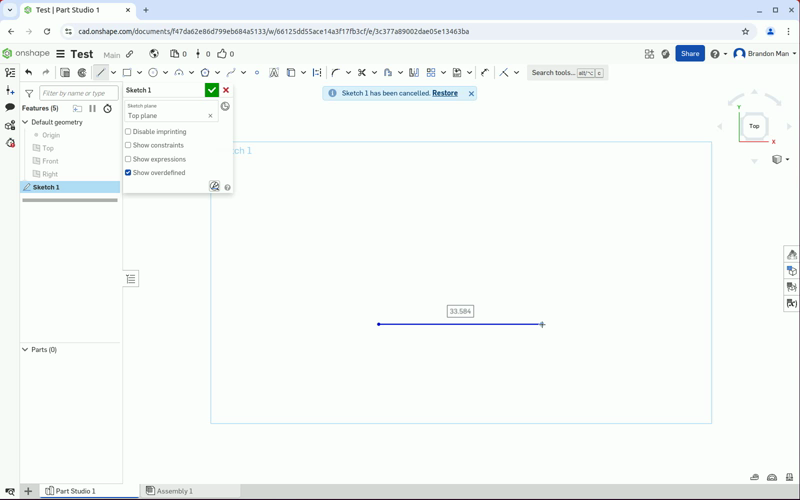
mouse_move(542, 241)
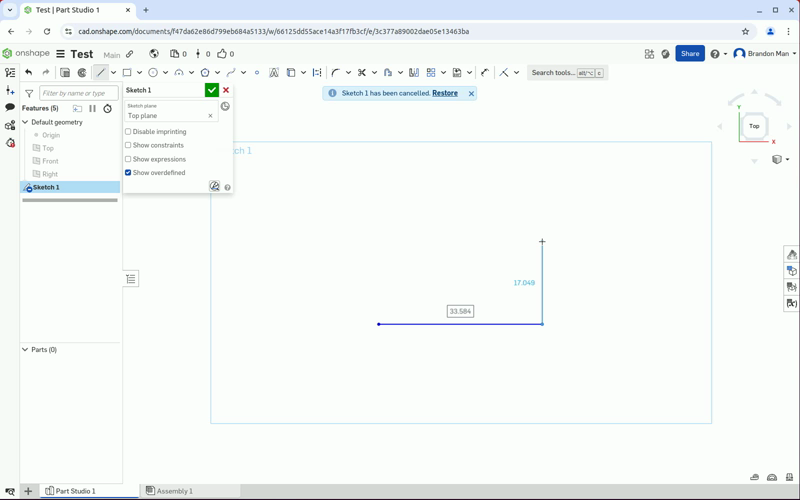
click(542, 241)
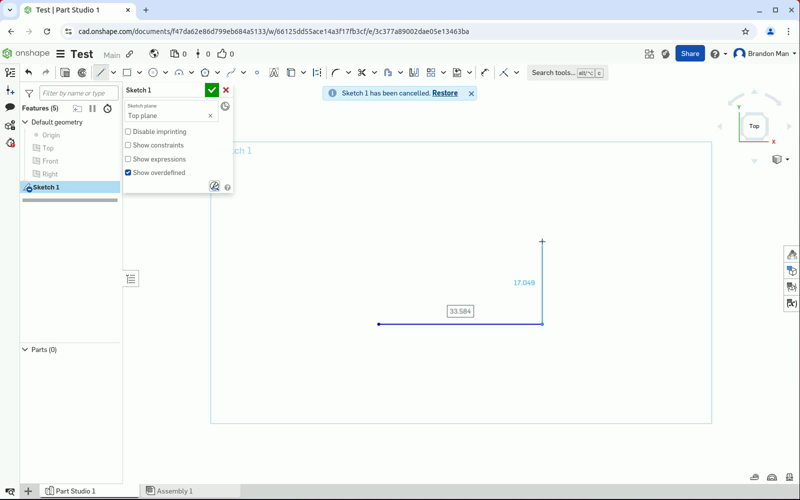
key_up(shift)
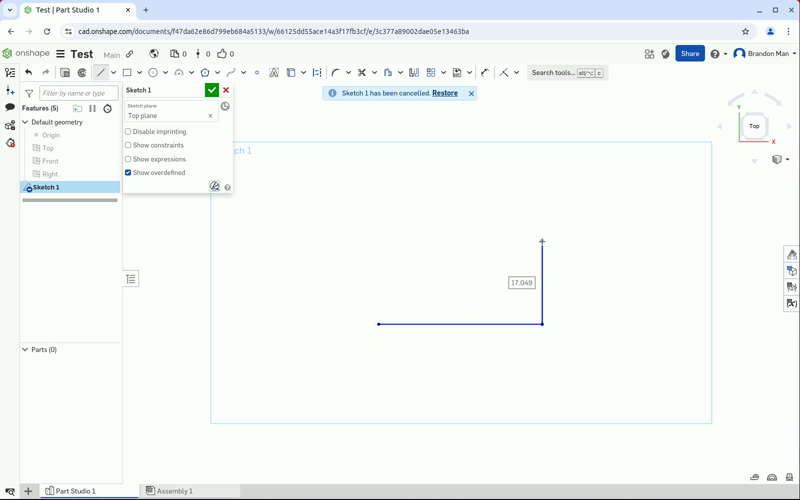
key_down(shift)
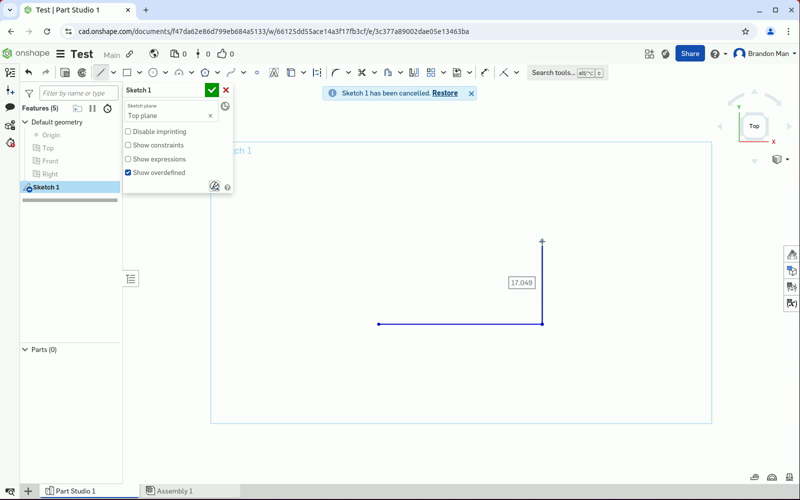
mouse_move(378, 241)
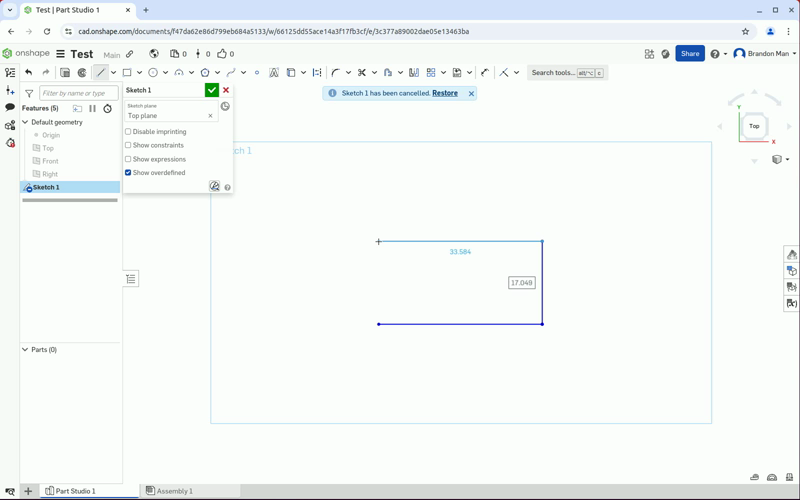
click(378, 241)
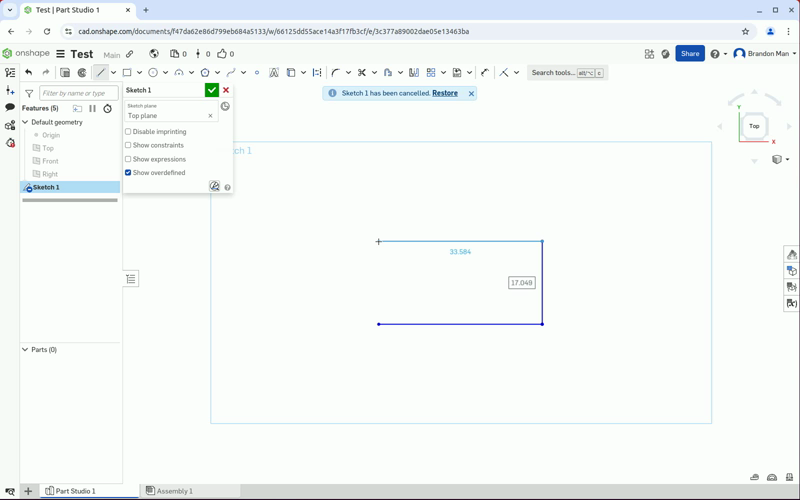
key_up(shift)
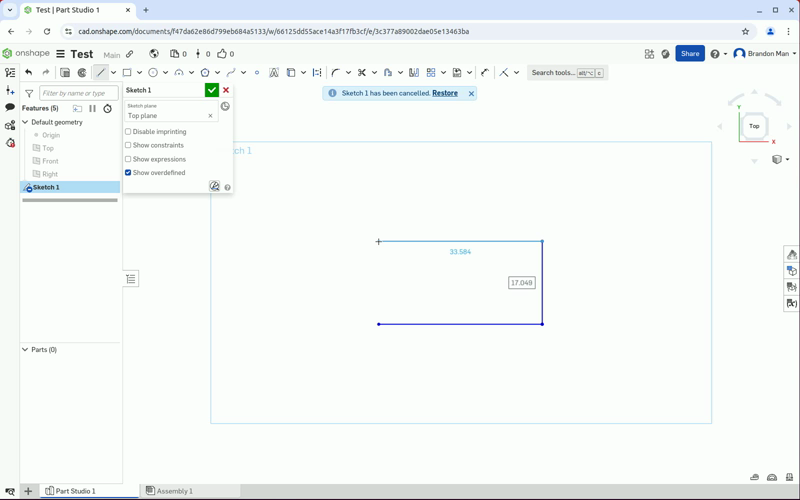
key_down(shift)
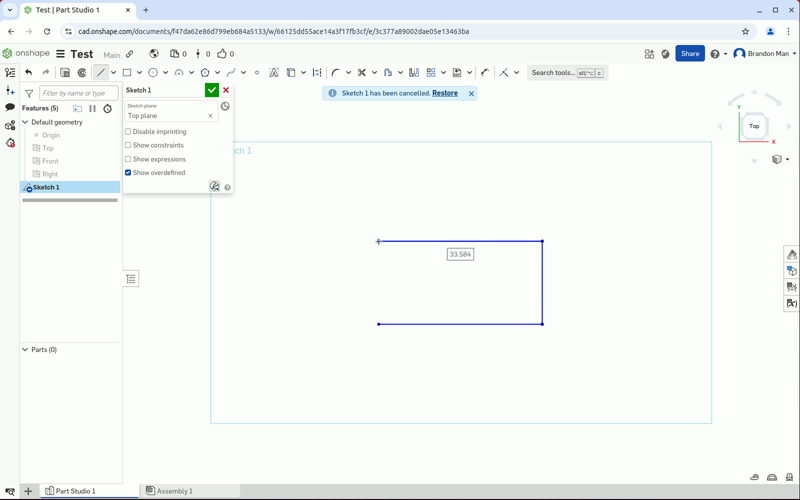
mouse_move(378, 324)
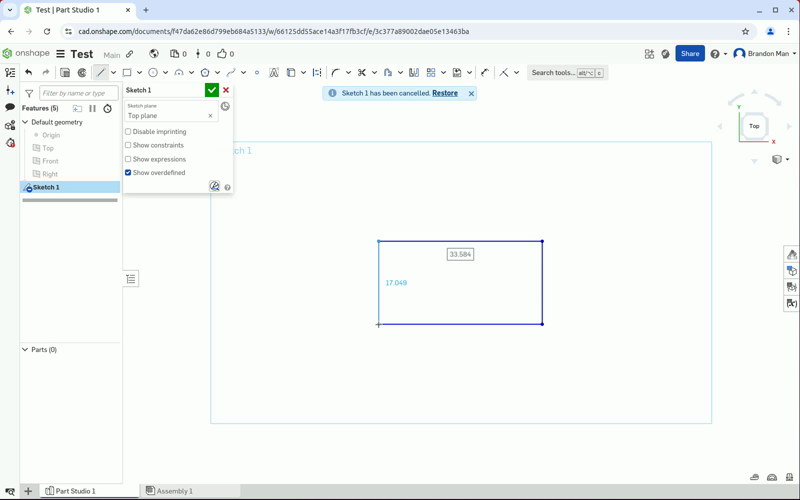
key_up(shift)
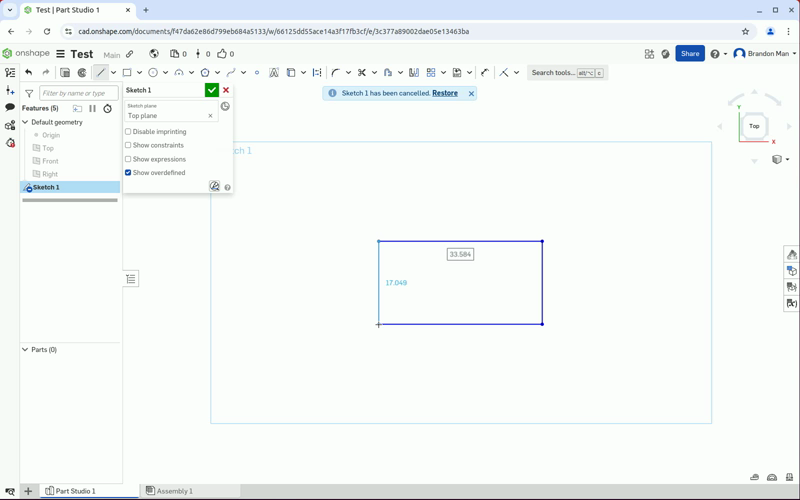
click(378, 324)
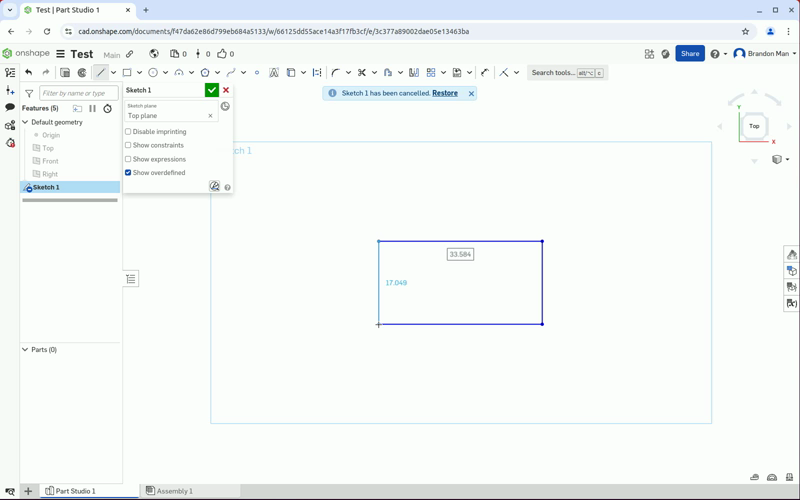
key(esc)
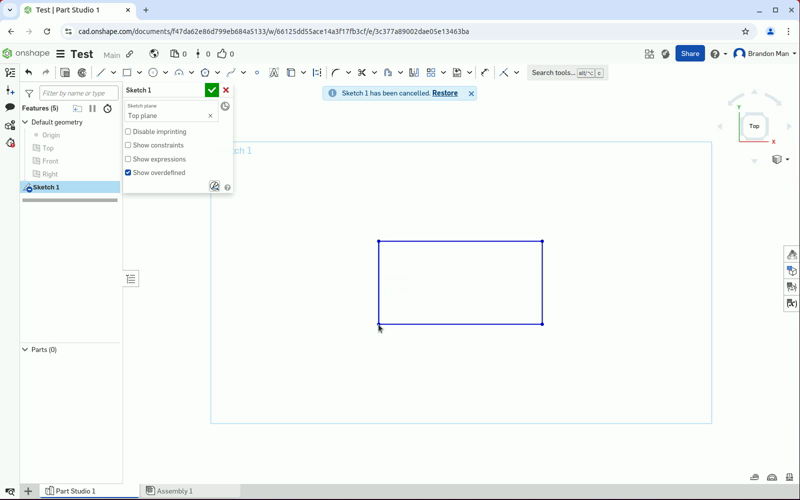
mouse_move(391, 258)
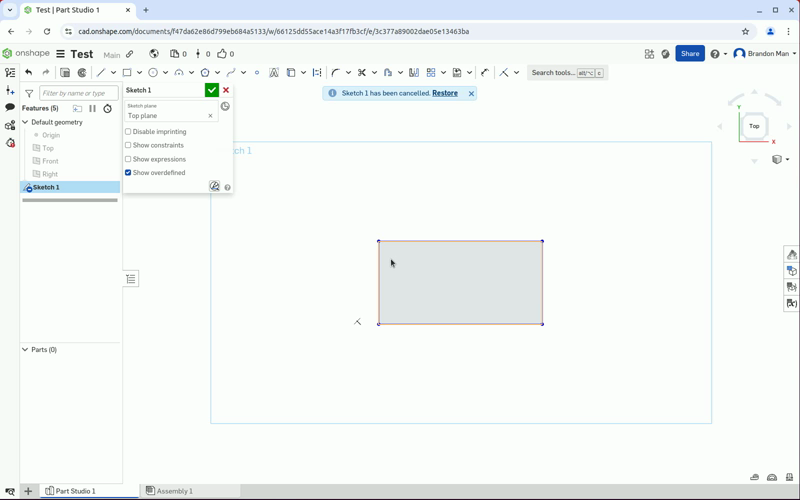
click(391, 258)
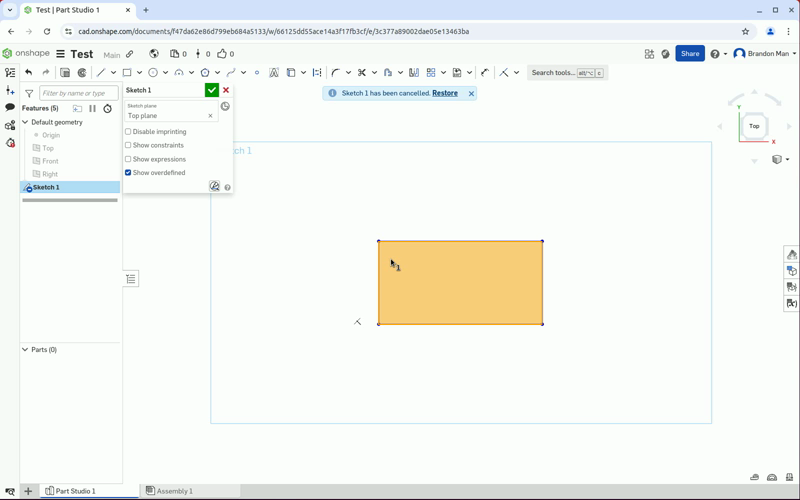
mouse_move(73, 352)
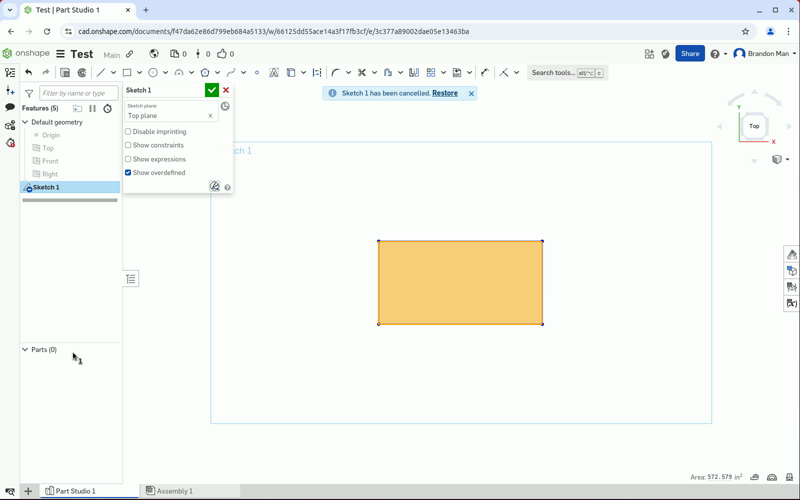
key(shift+y)
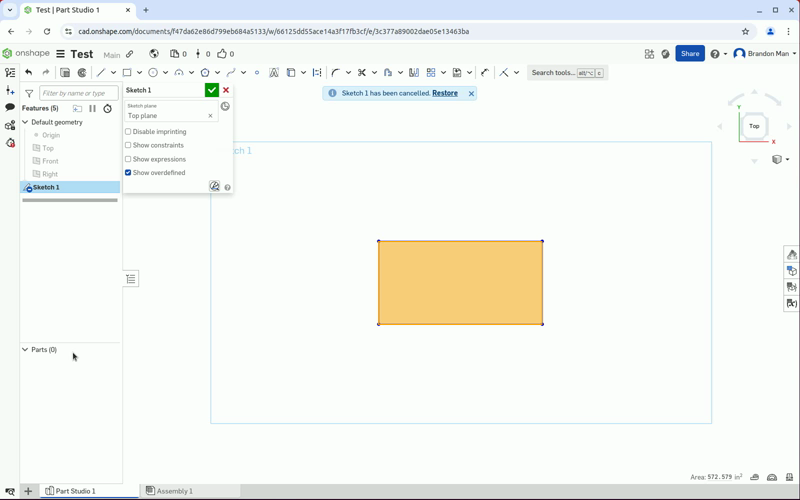
key(shift+e)
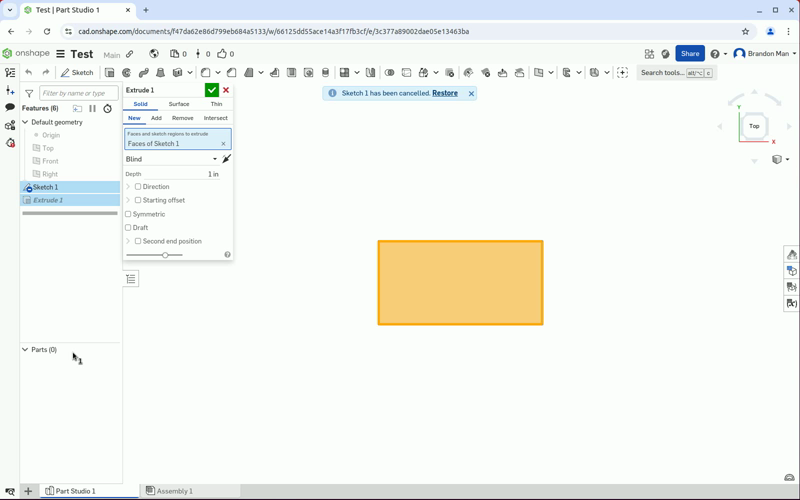
mouse_move(143, 106)
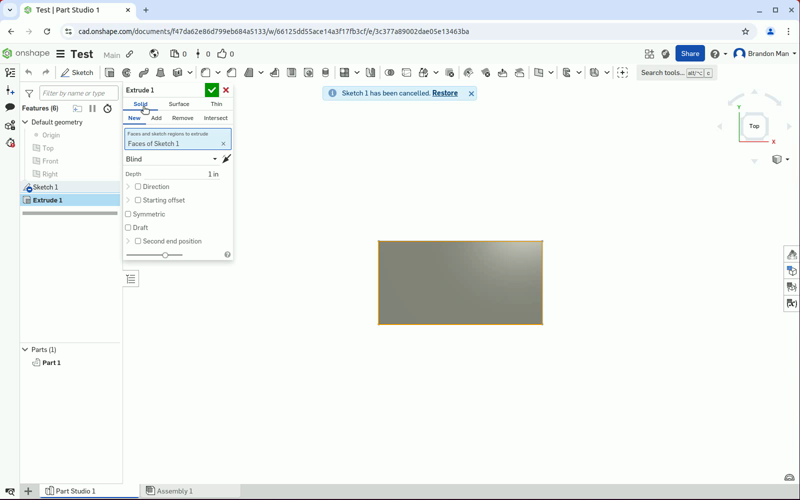
click(143, 106)
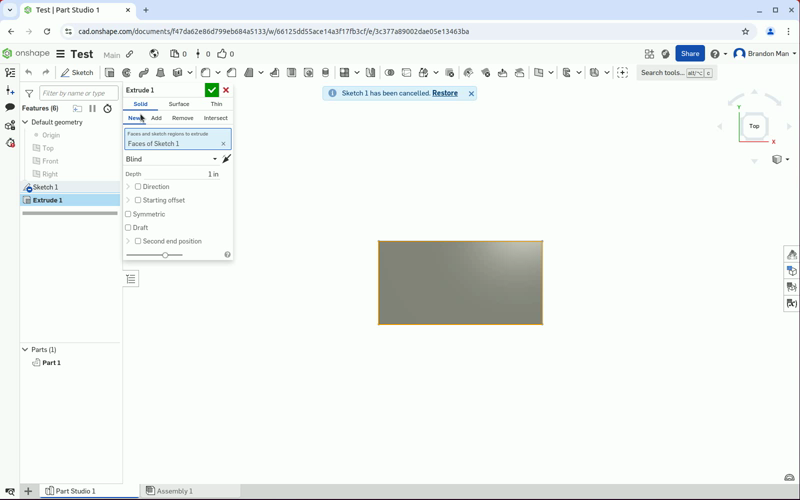
mouse_move(137, 120)
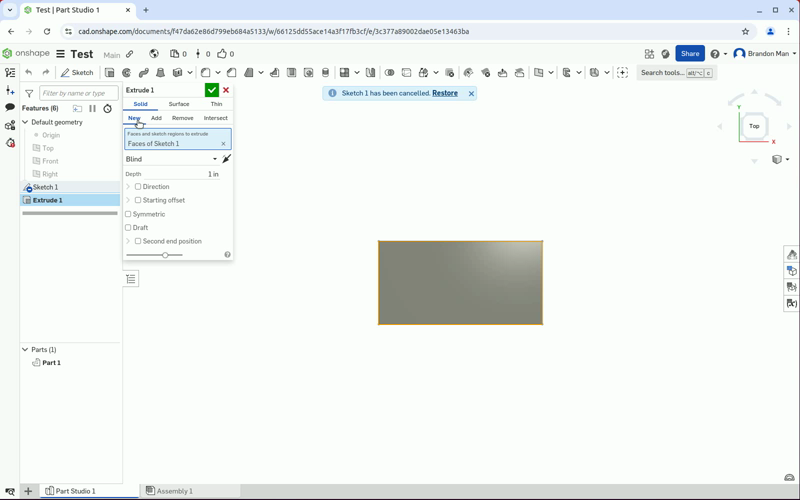
click(137, 120)
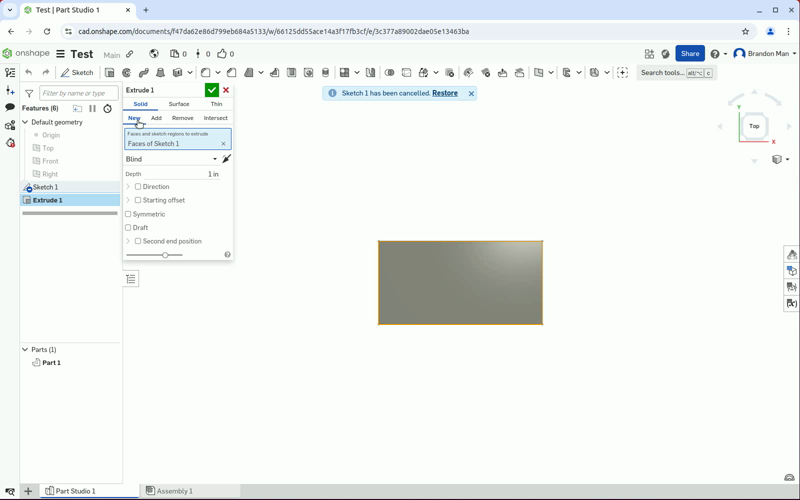
key(tab, 4)
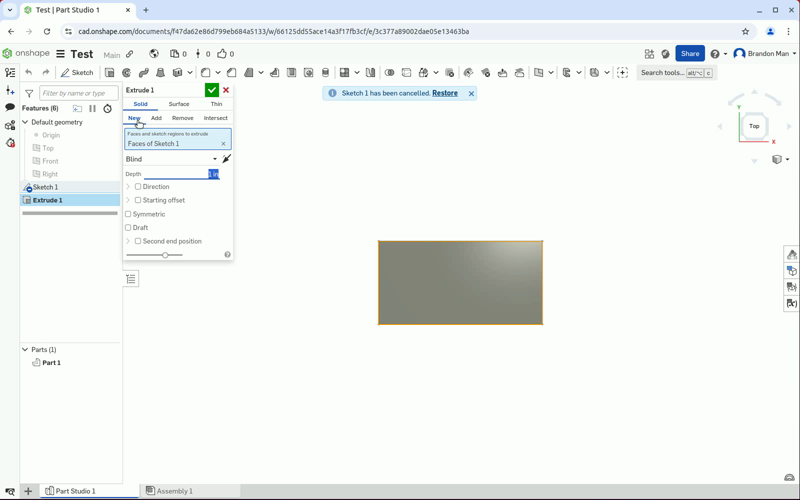
text(2.166)
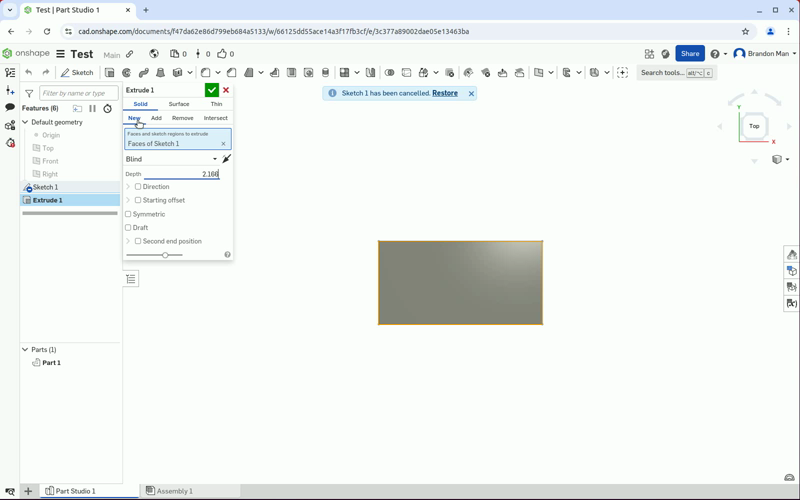
key(enter)
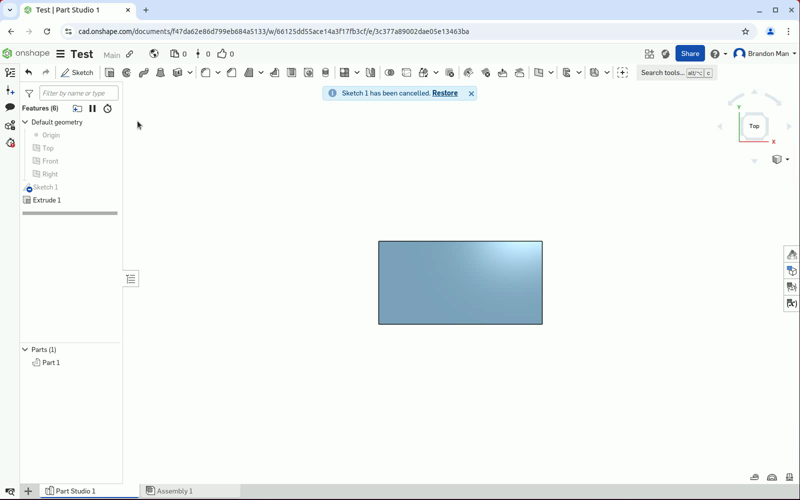
key(shift+h)
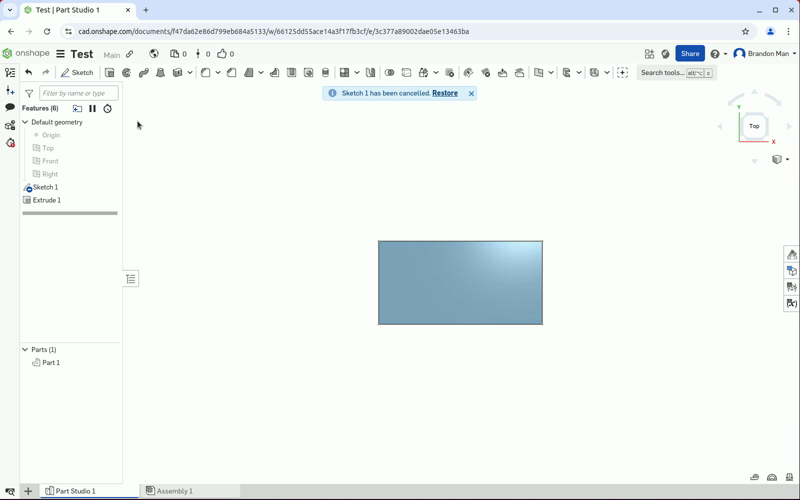
key(shift+h)
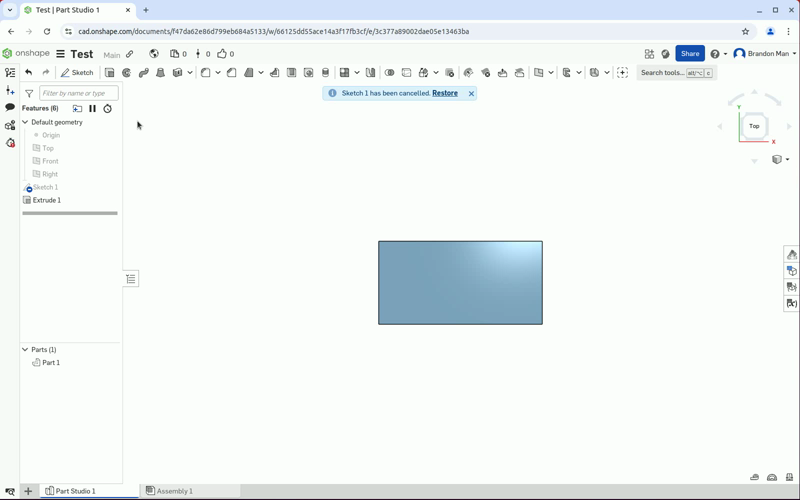
mouse_move(73, 189)
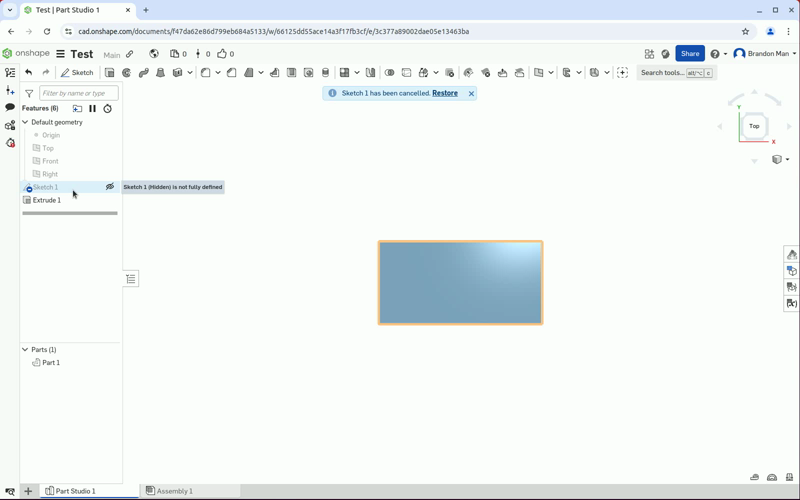
click(73, 189)
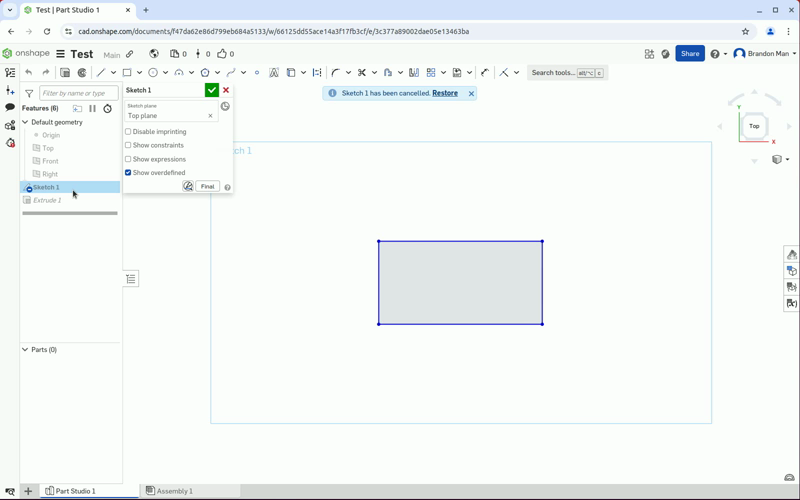
mouse_move(229, 92)
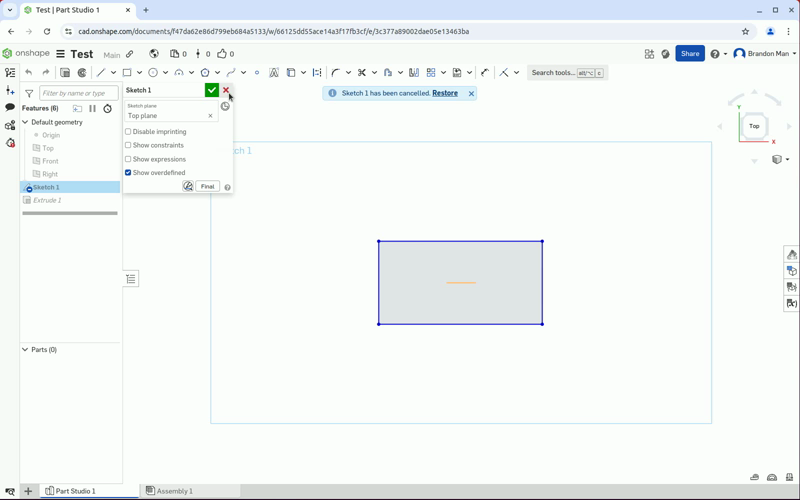
click(229, 92)
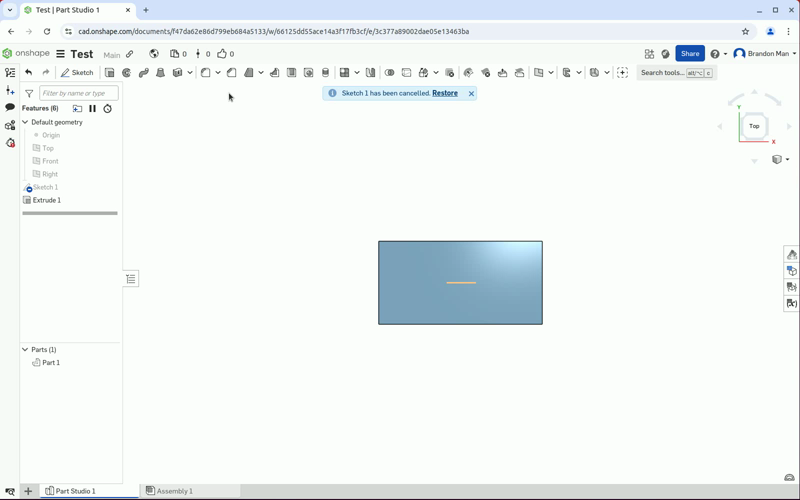
mouse_move(73, 352)
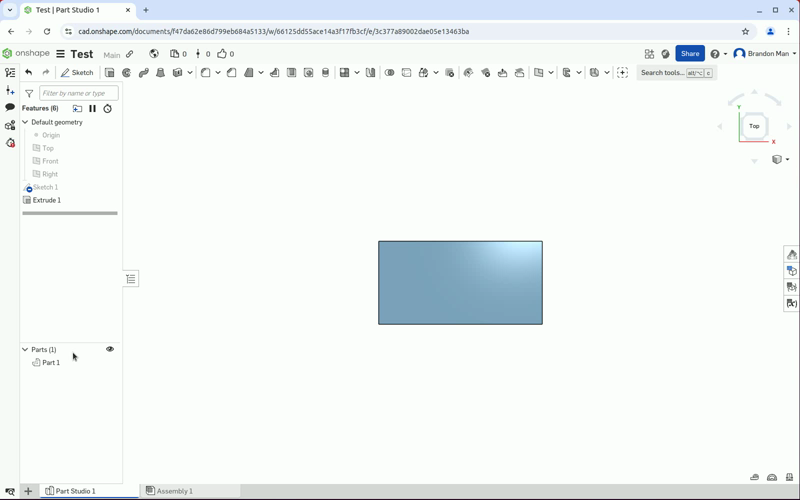
key(y)
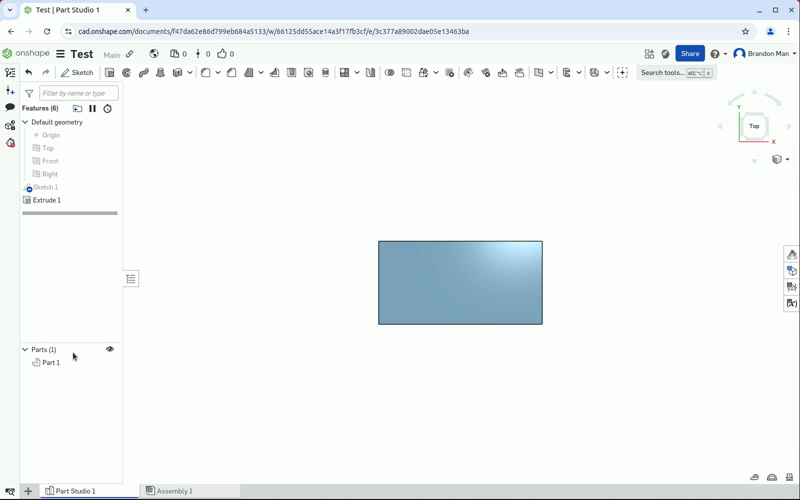
key(shift+p)
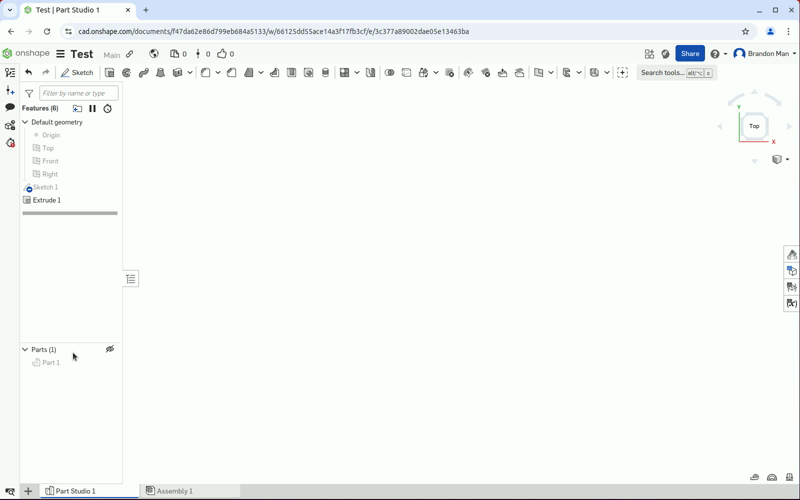
key(space)
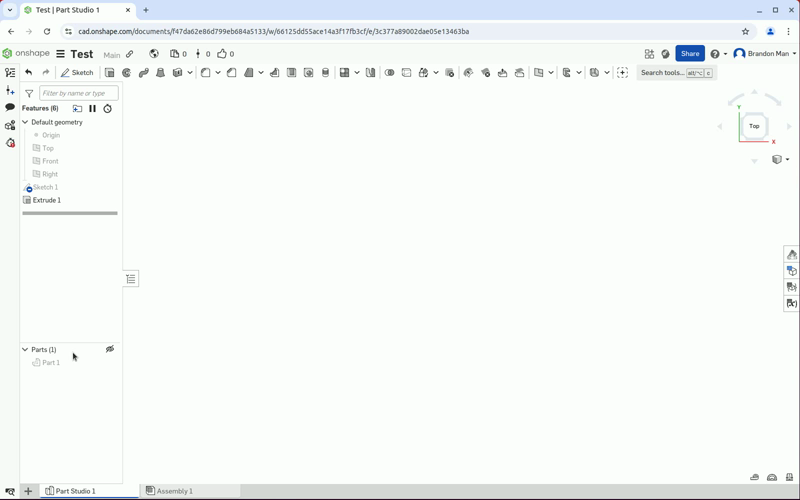
key_down(shift)
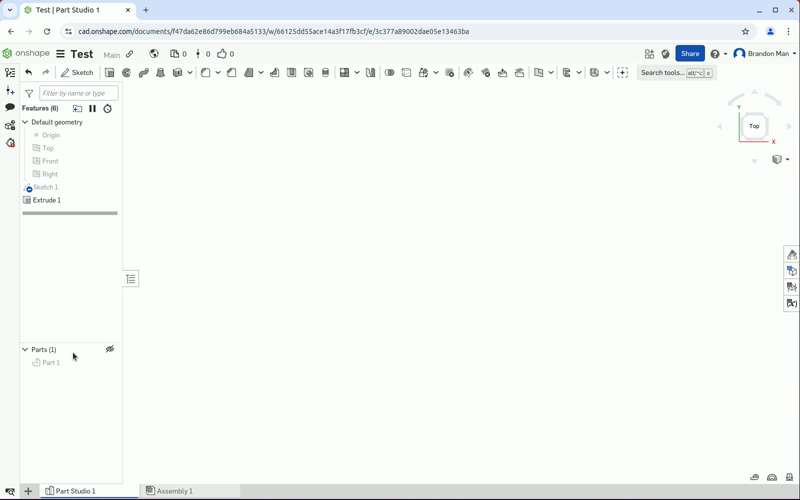
key(up)
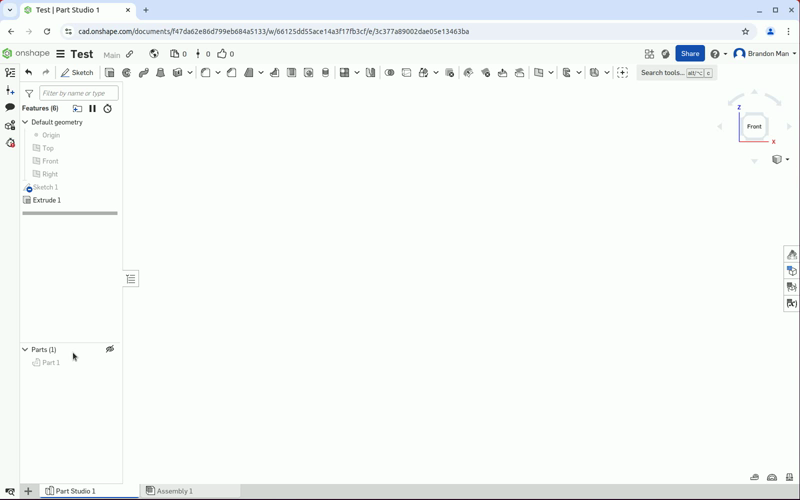
key_up(shift)
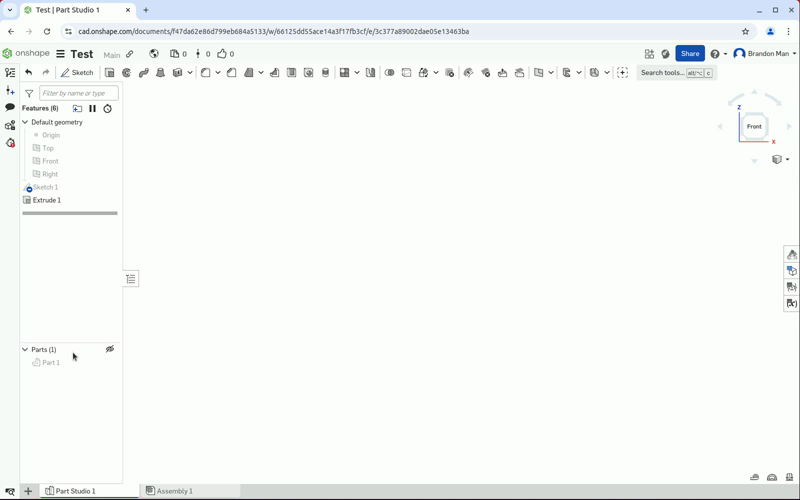
key(space)
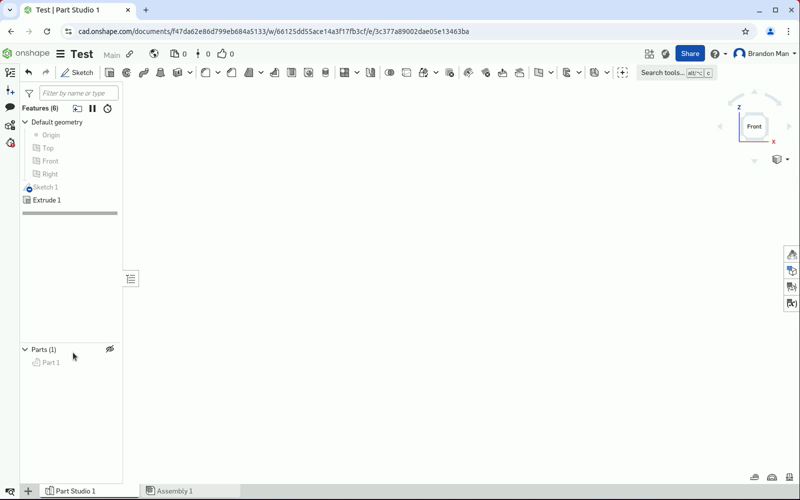
key_down(shift)
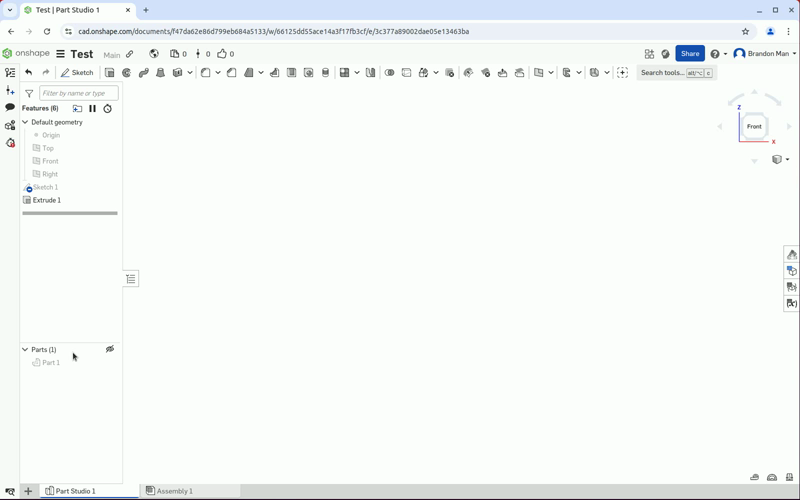
key(left)
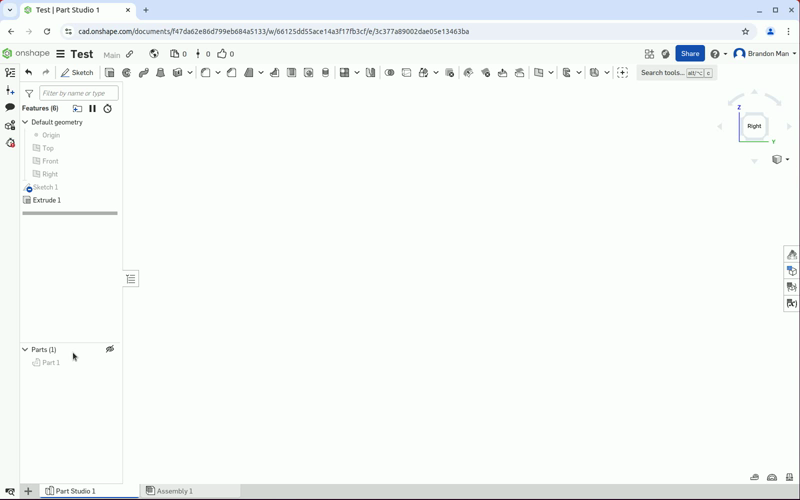
key_up(shift)
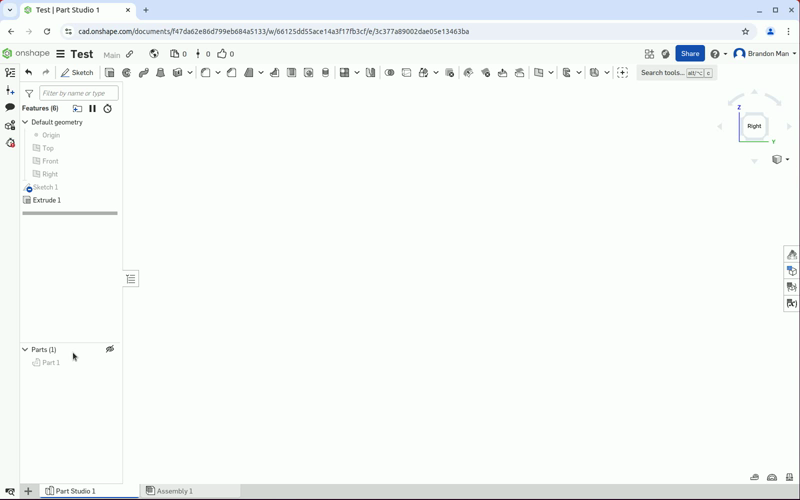
mouse_move(73, 352)
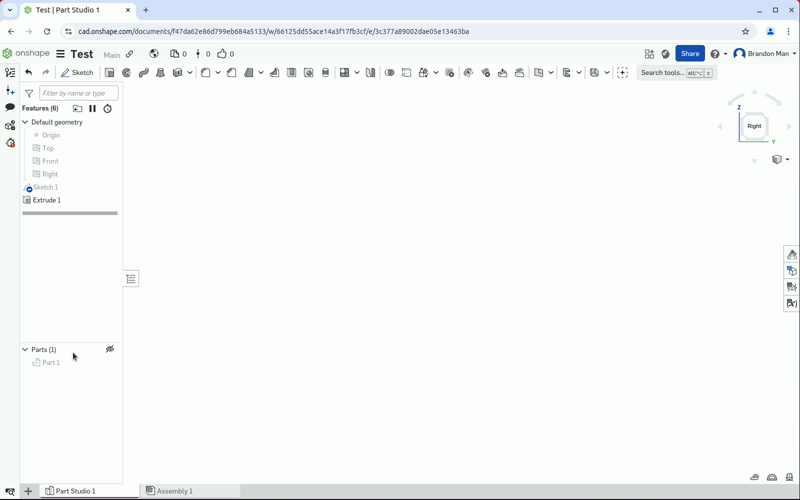
key(shift+y)
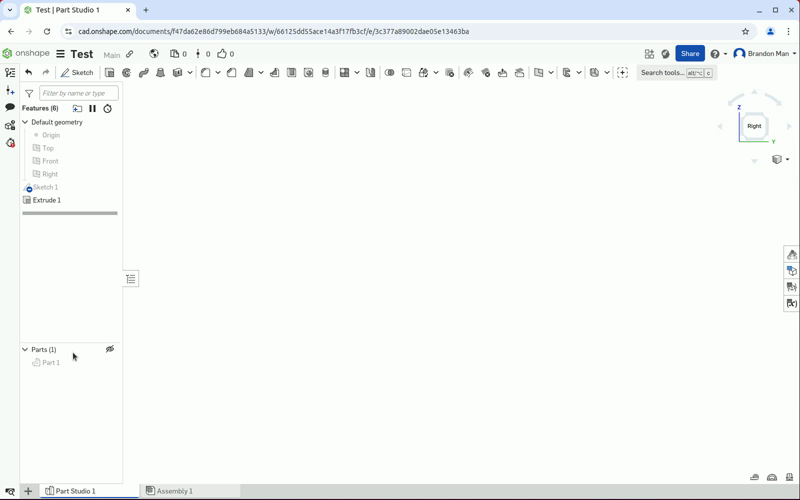
key(shift+s)
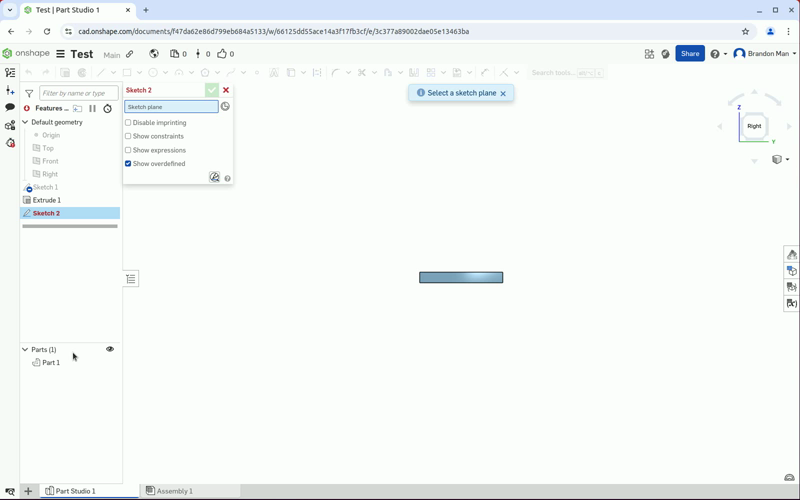
mouse_move(73, 176)
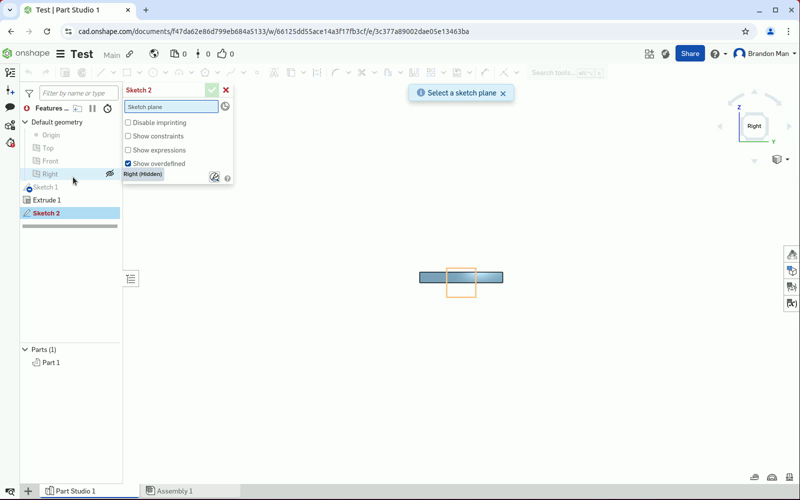
click(73, 176)
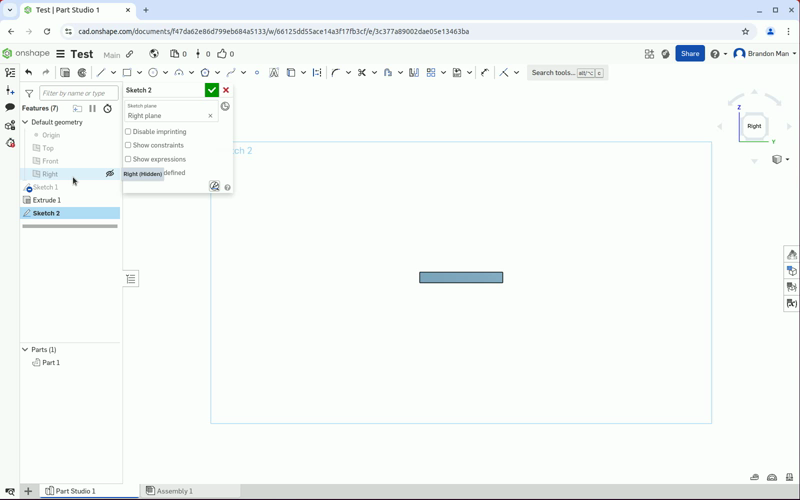
mouse_move(73, 352)
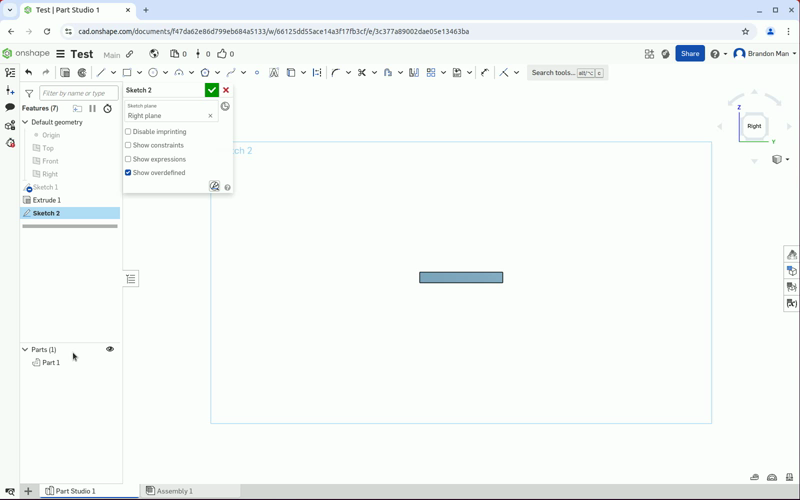
key(y)
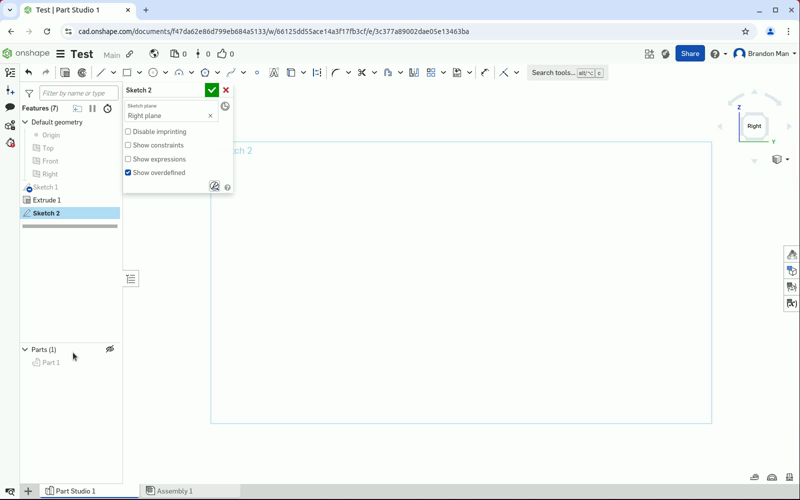
key(a)
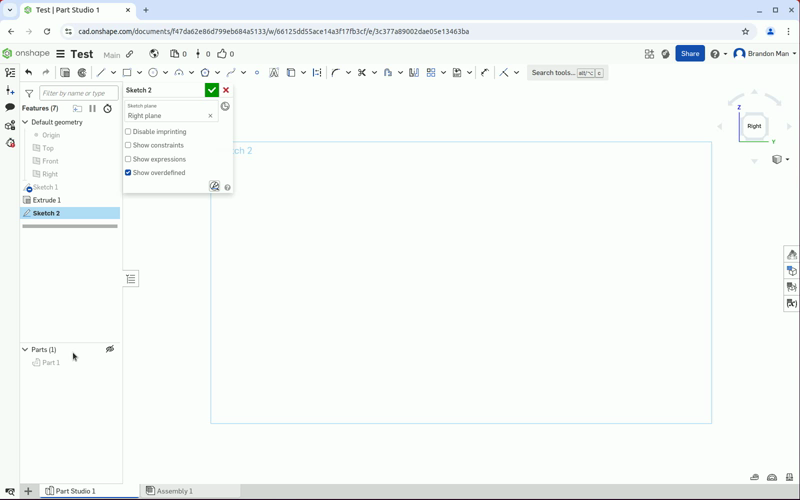
key_down(shift)
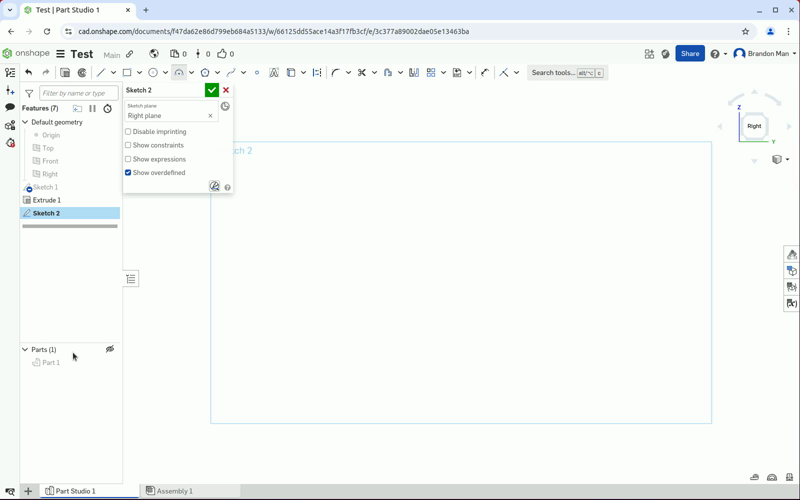
mouse_move(451, 341)
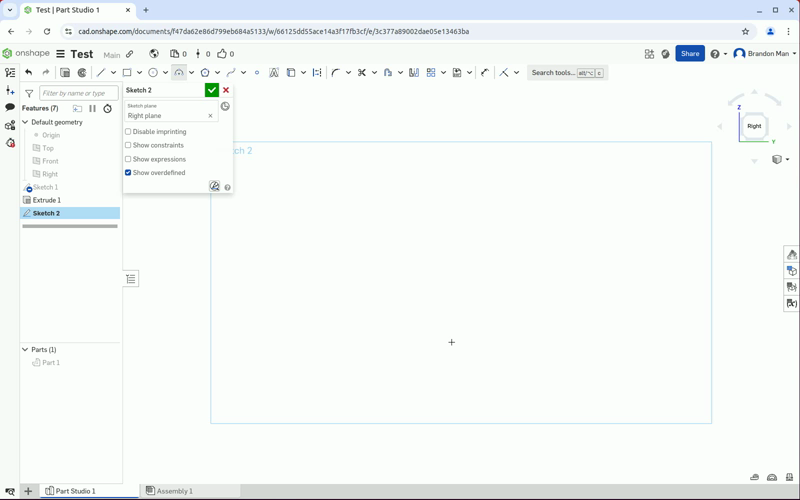
click(451, 341)
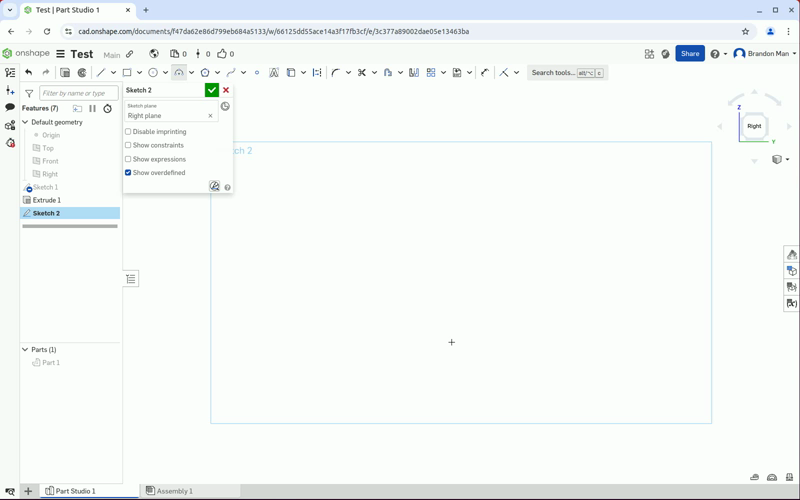
key_up(shift)
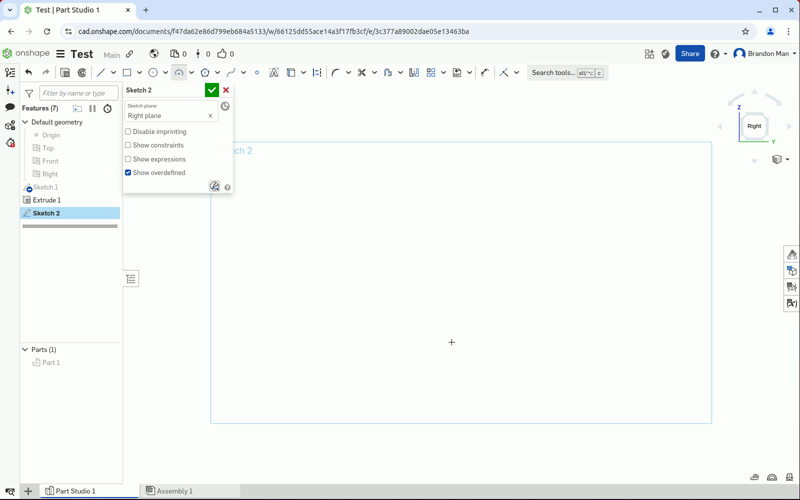
key_down(shift)
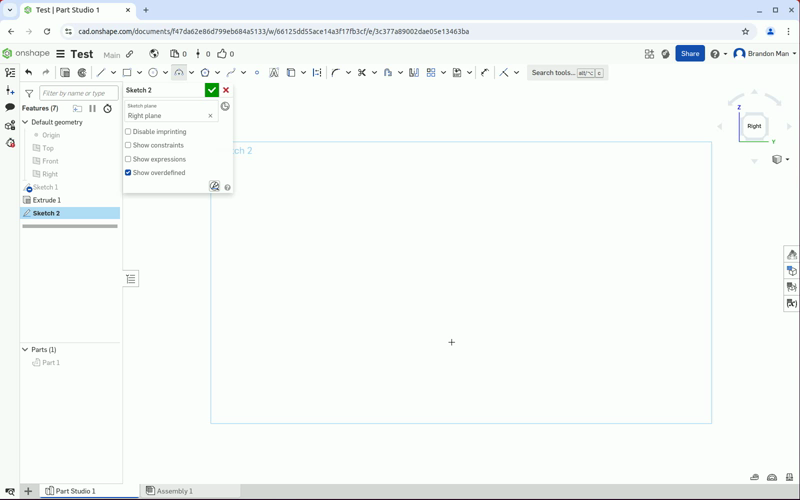
mouse_move(468, 345)
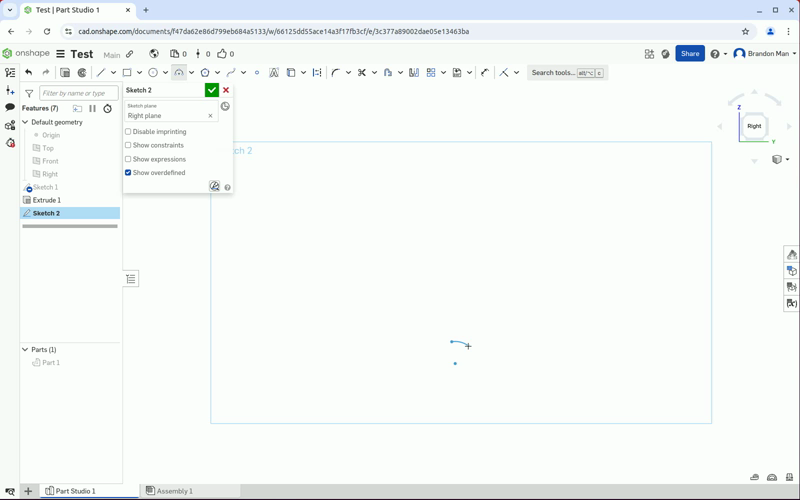
click(468, 345)
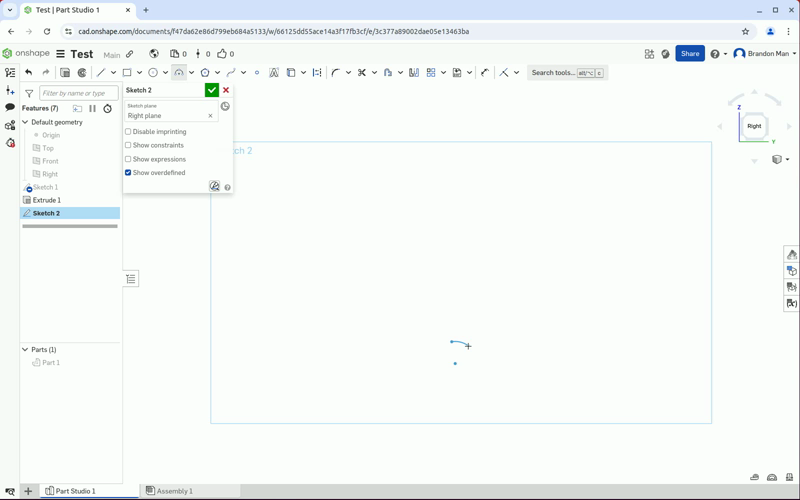
mouse_move(462, 333)
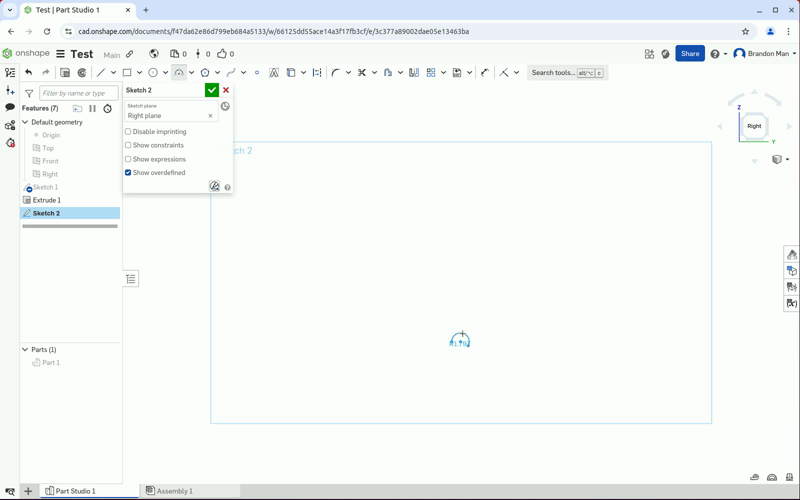
click(462, 333)
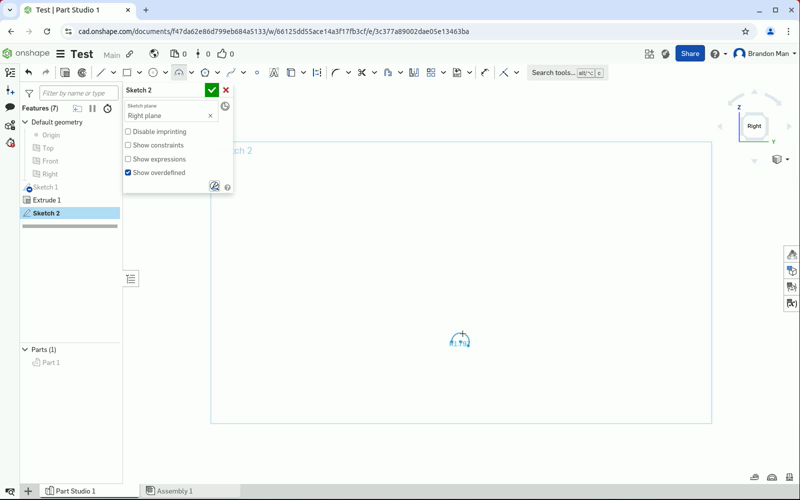
key_up(shift)
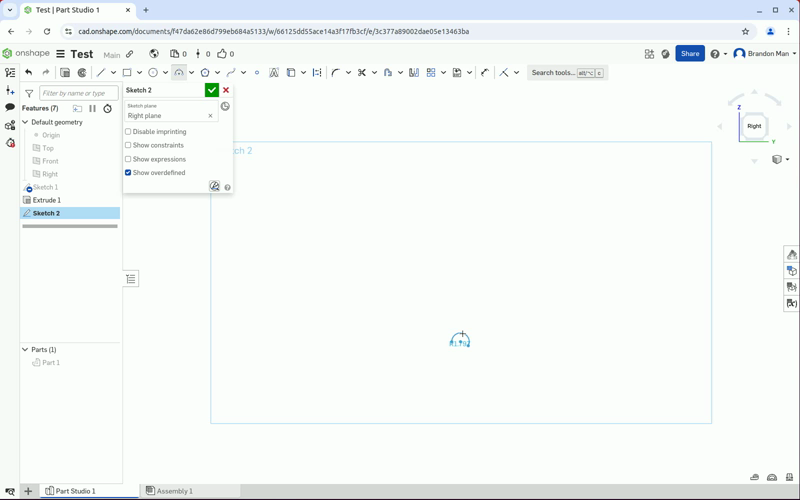
key(esc)
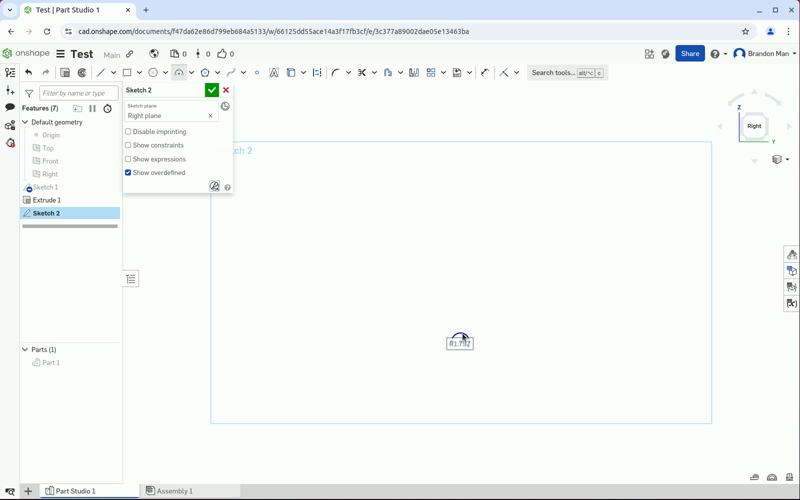
key(l)
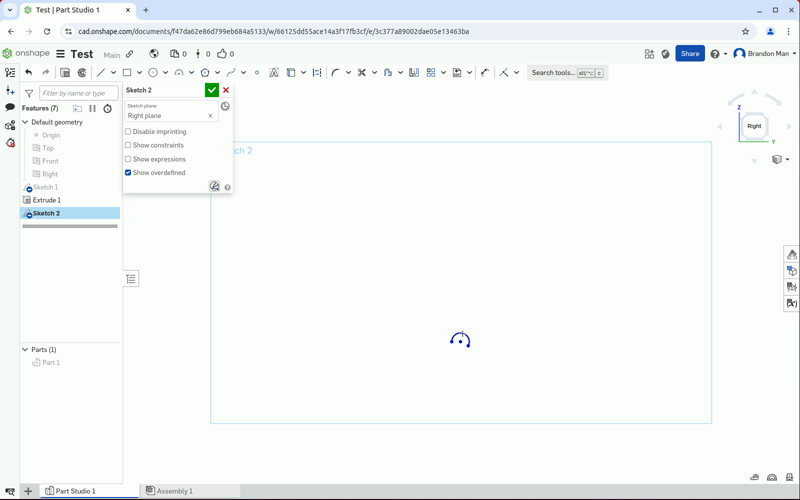
mouse_move(468, 345)
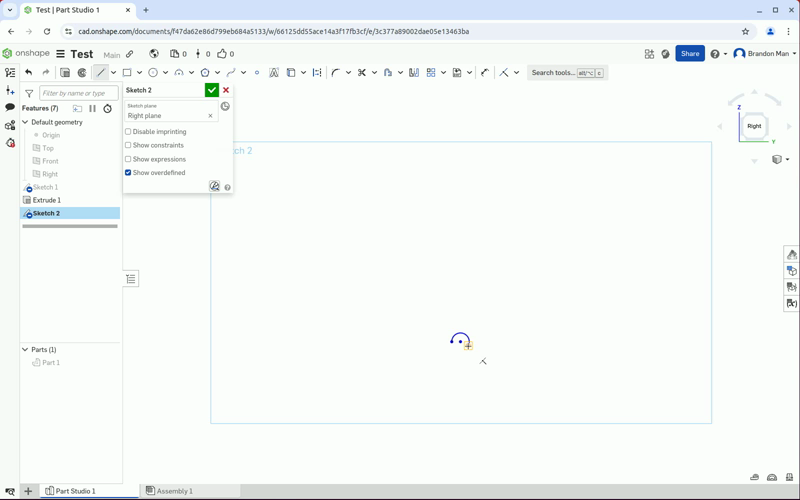
click(468, 345)
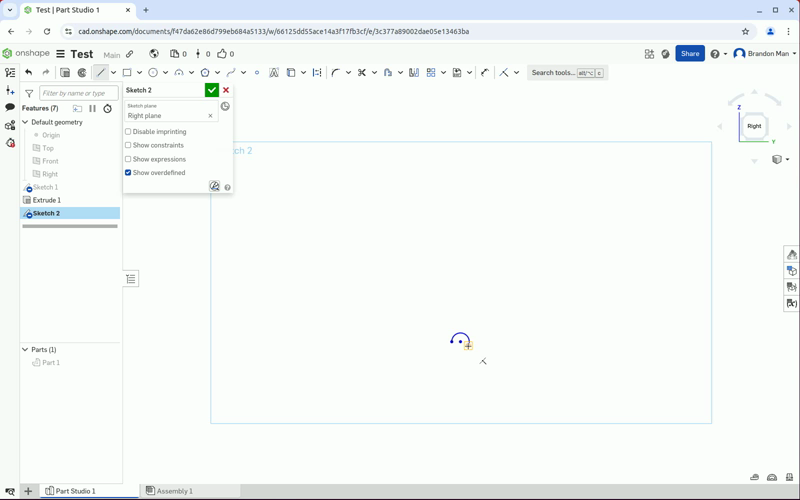
key_down(shift)
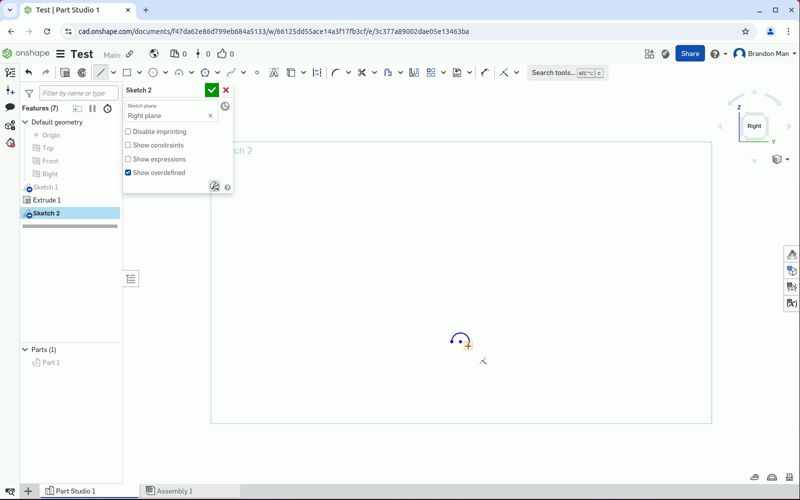
mouse_move(501, 282)
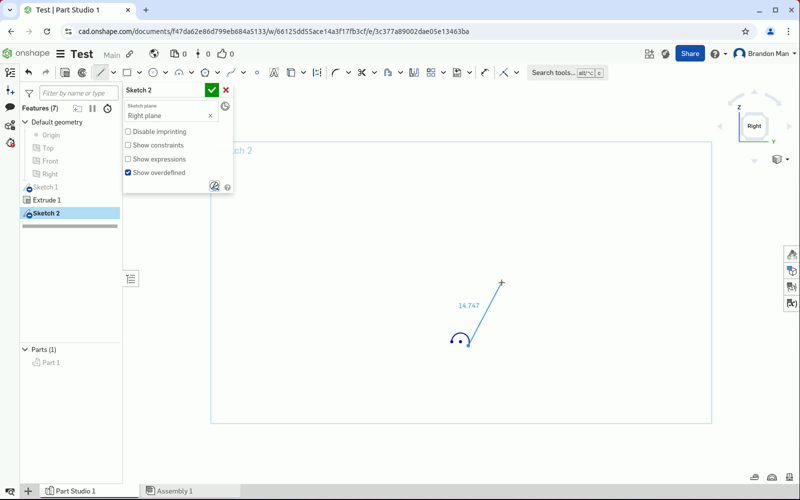
click(501, 282)
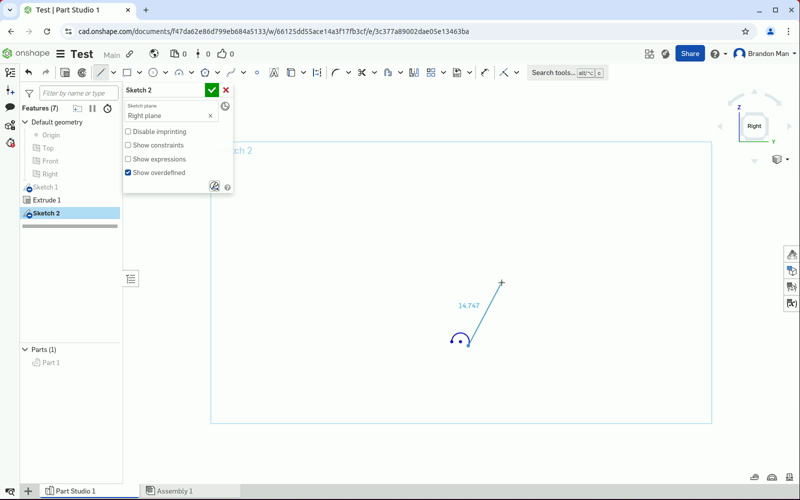
key_up(shift)
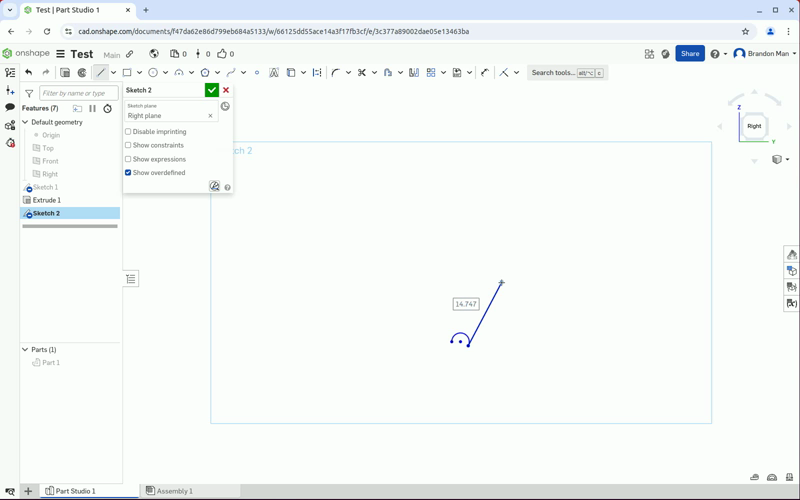
key_down(shift)
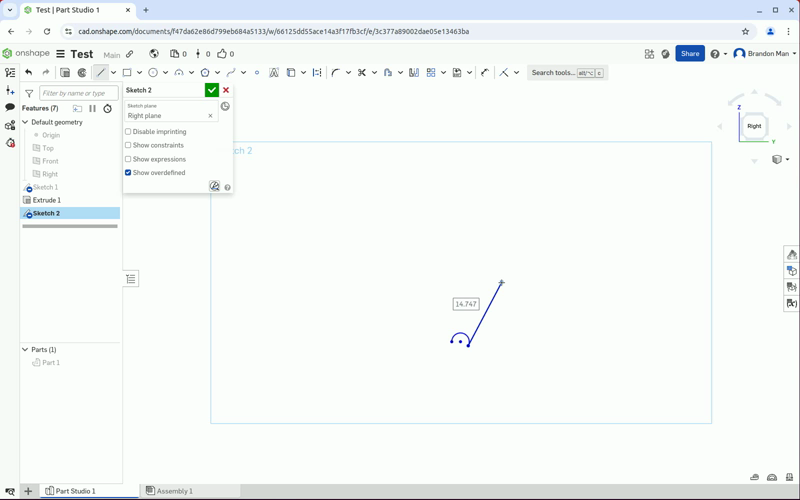
mouse_move(531, 282)
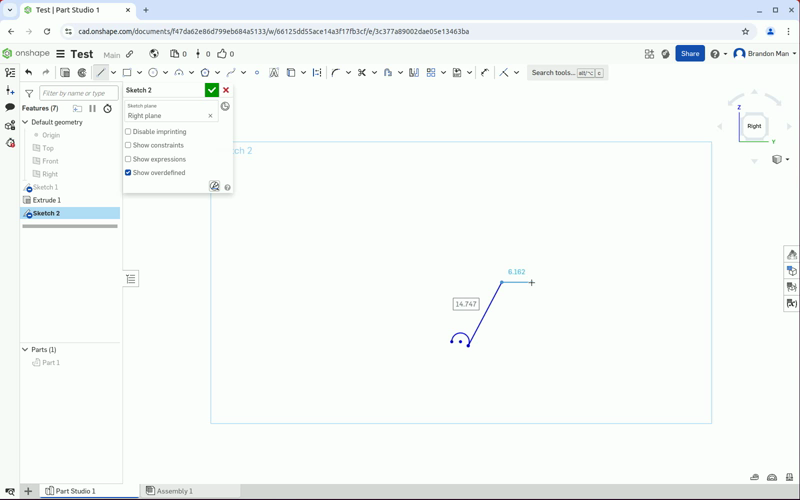
mouse_move(451, 282)
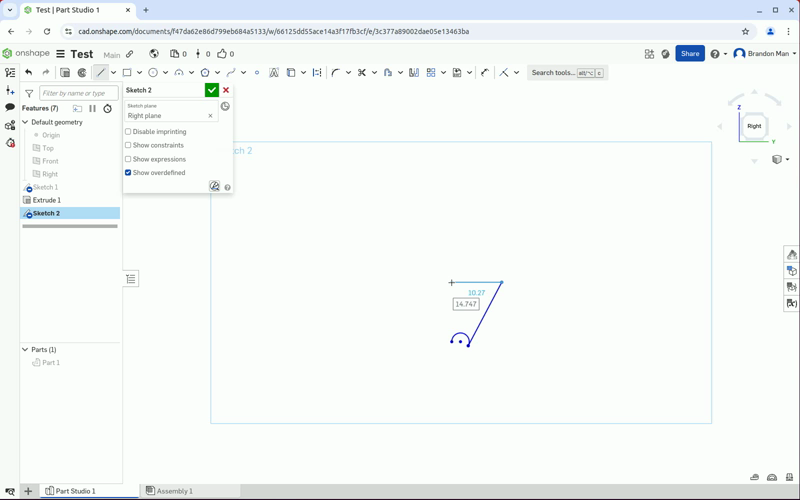
click(451, 282)
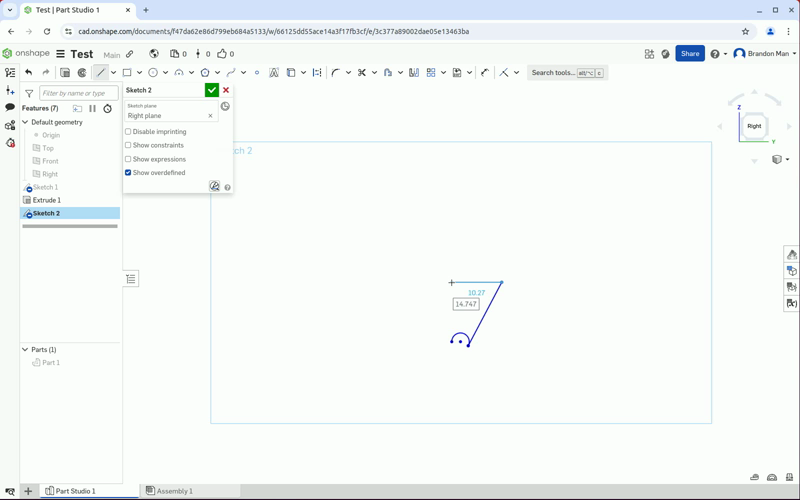
key_up(shift)
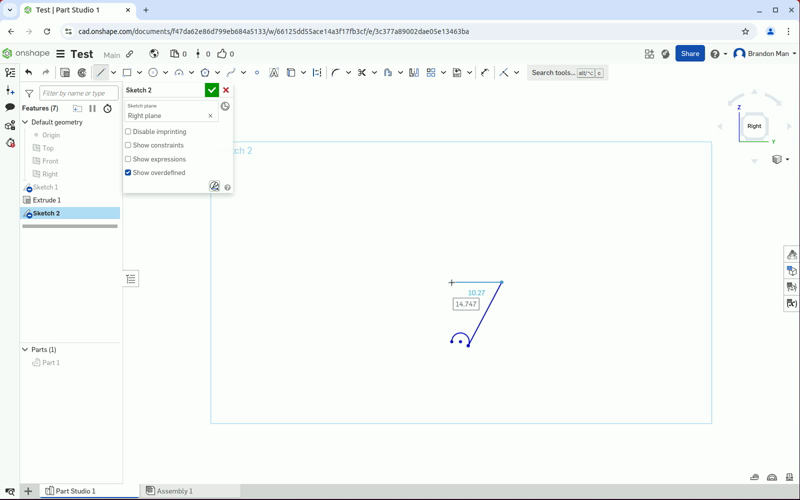
mouse_move(481, 282)
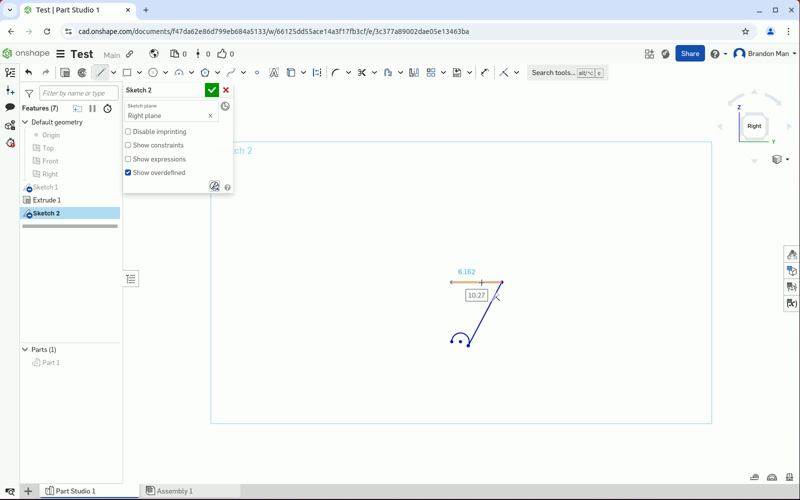
key_down(shift)
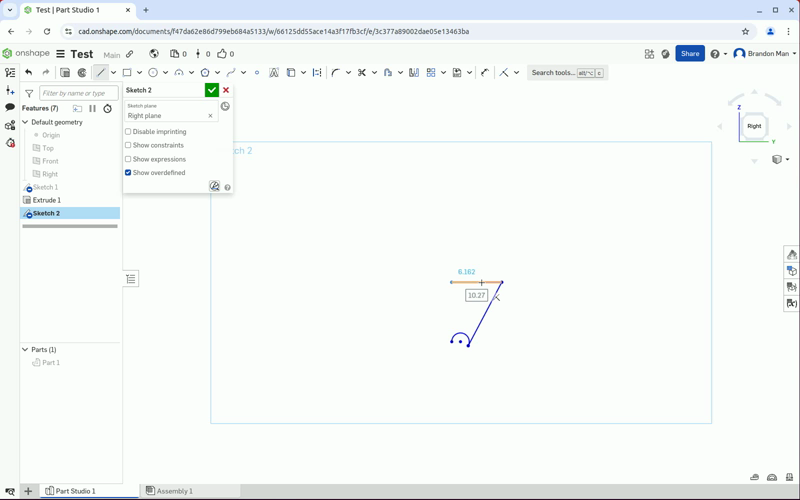
mouse_move(451, 341)
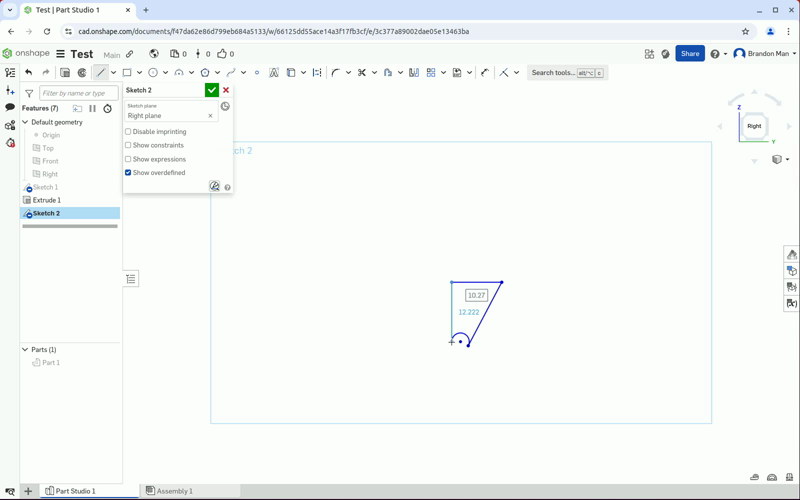
key_up(shift)
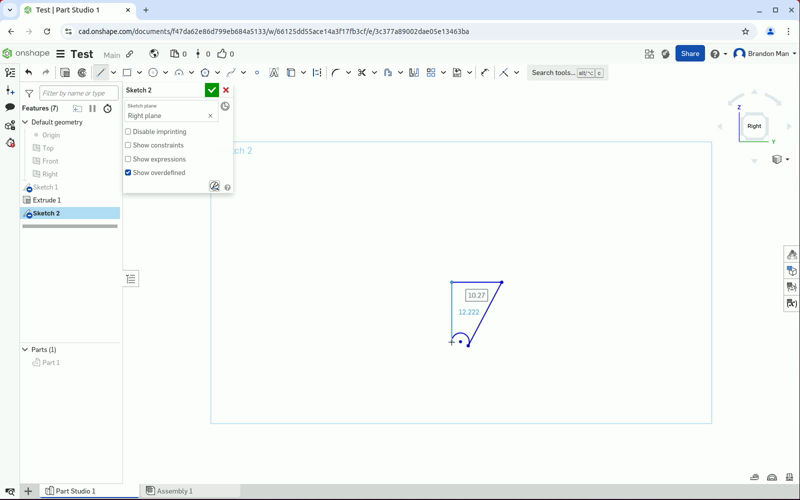
click(451, 341)
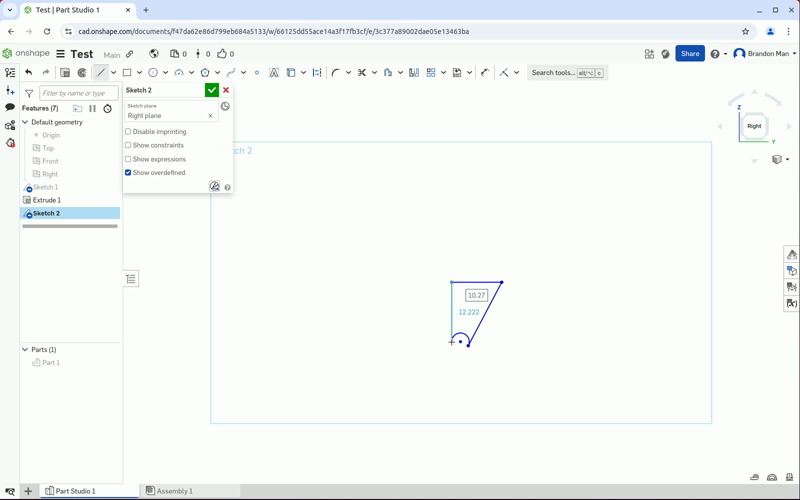
key(esc)
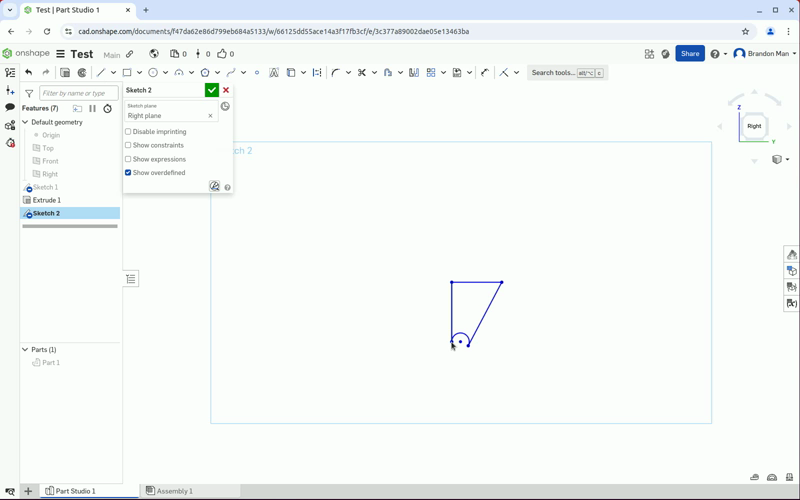
mouse_move(467, 319)
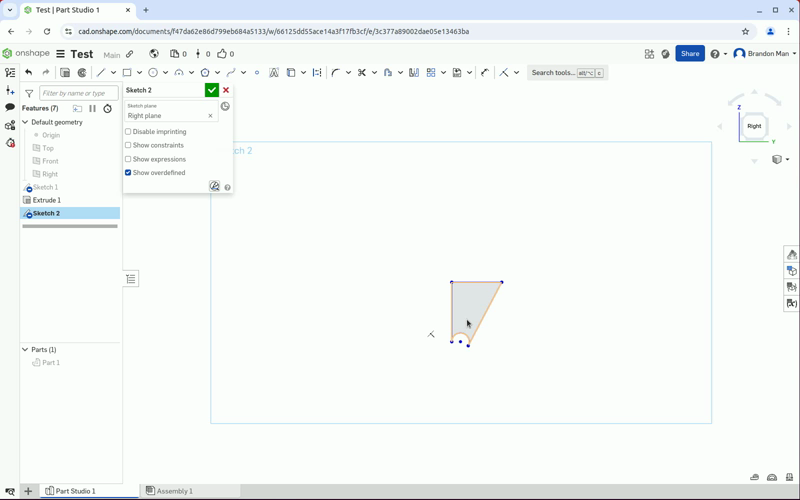
click(467, 319)
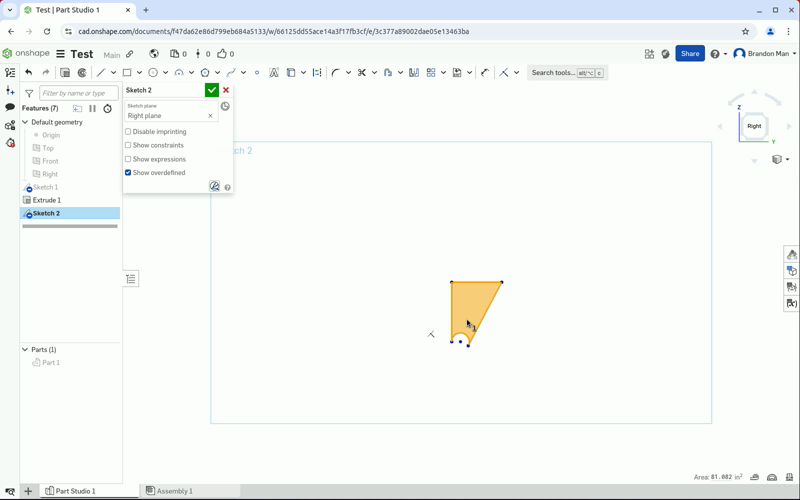
mouse_move(73, 352)
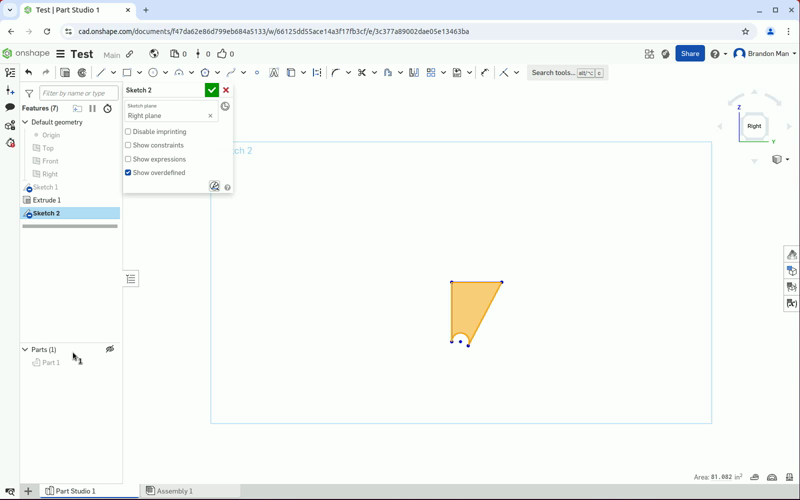
key(shift+y)
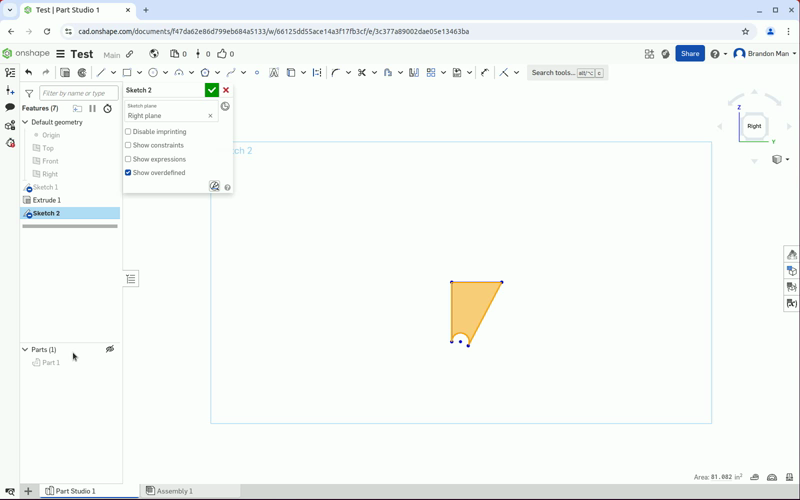
key(shift+e)
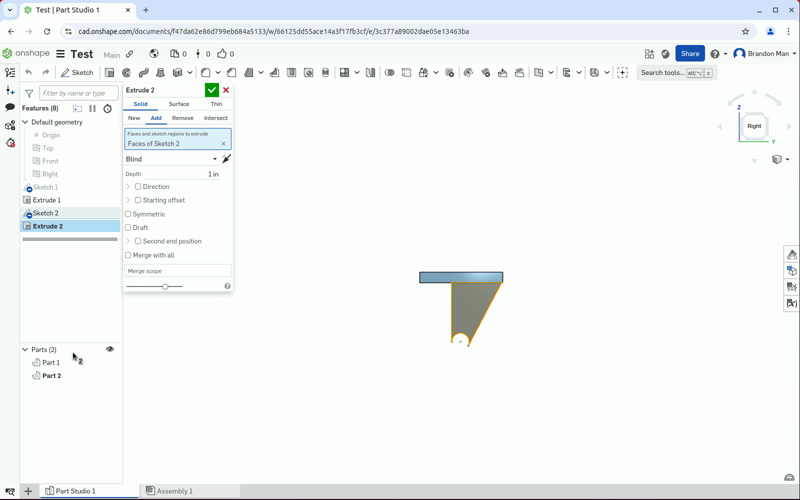
mouse_move(143, 106)
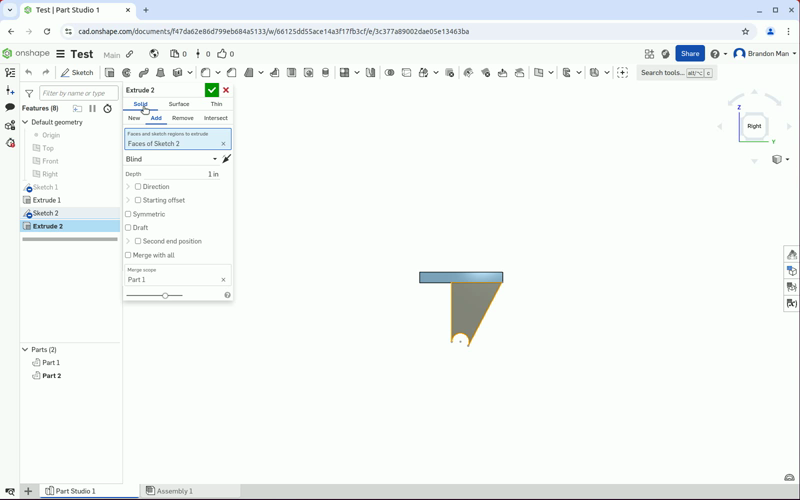
click(143, 106)
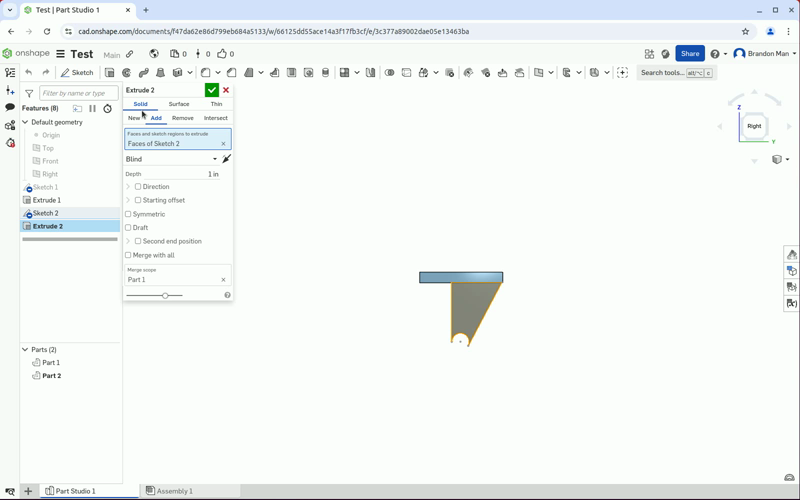
mouse_move(137, 120)
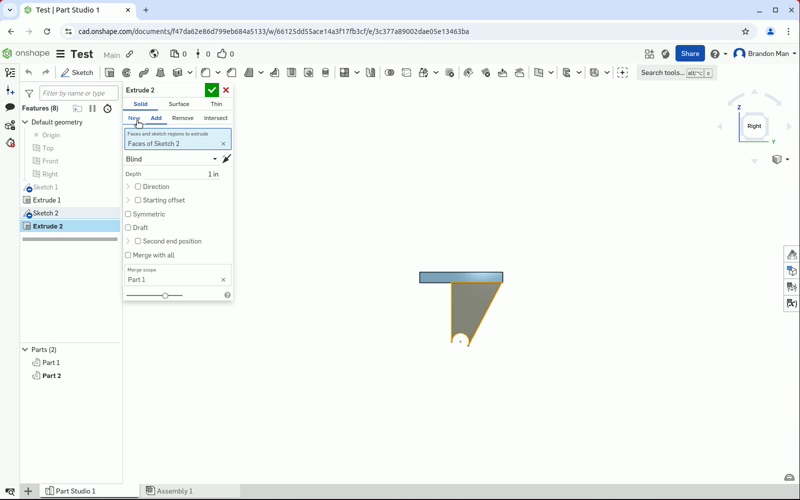
click(137, 120)
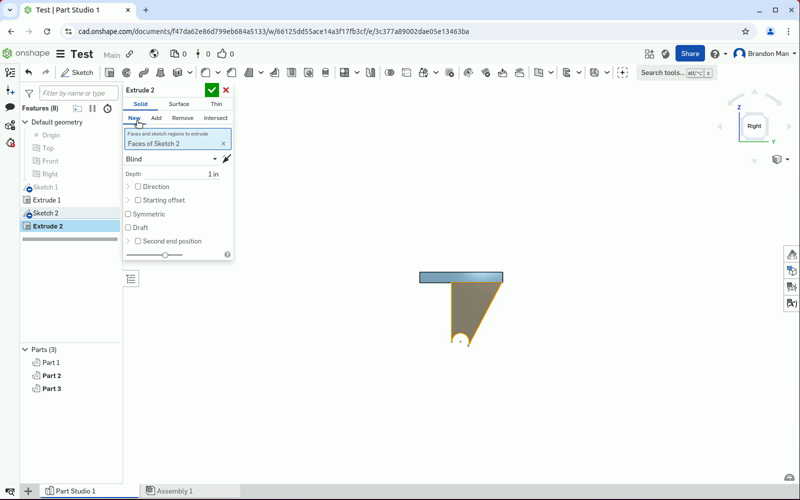
key(tab, 4)
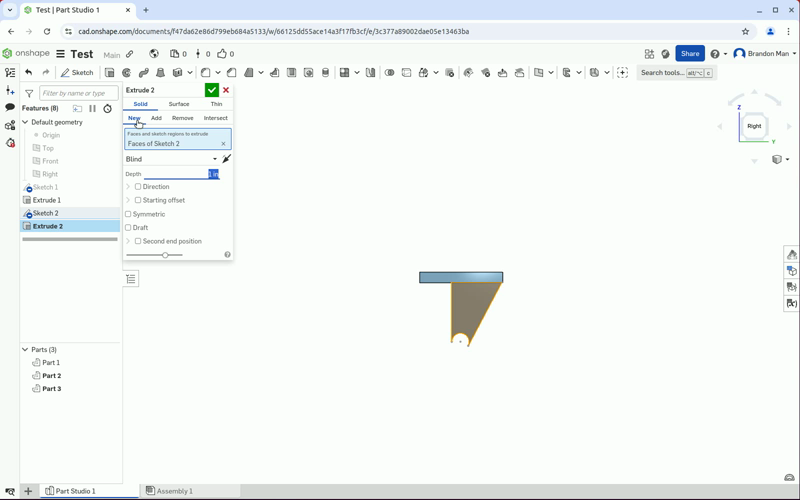
text(33.7)
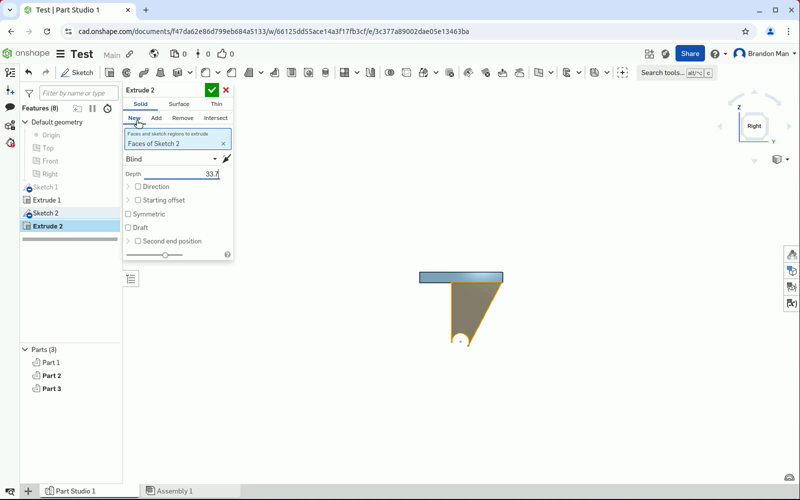
key(tab, 3)
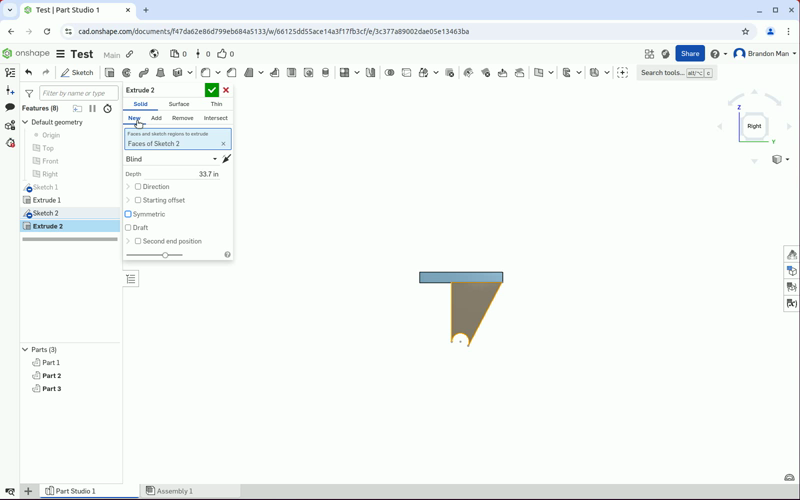
key(space)
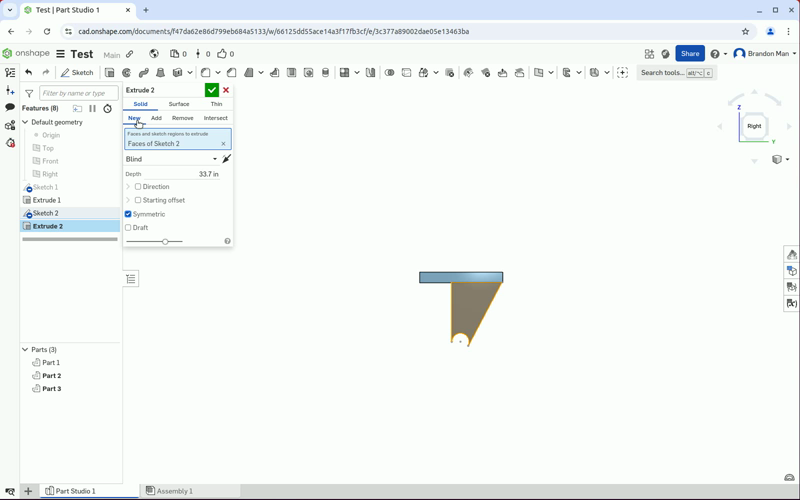
key(enter)
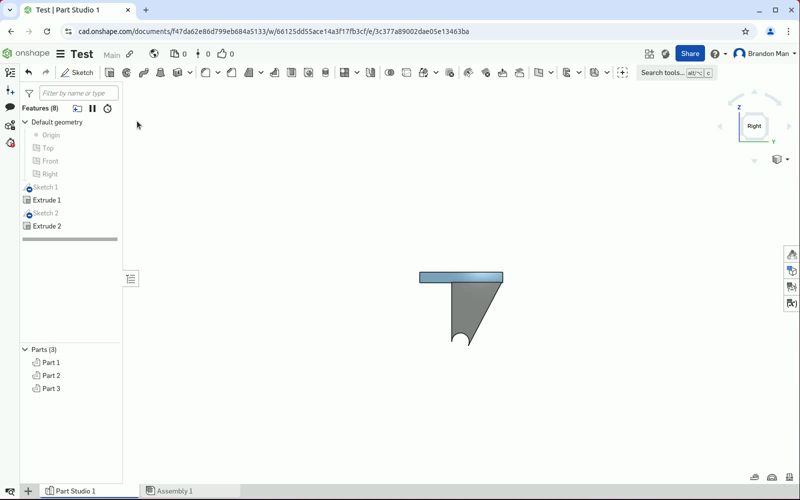
key(shift+h)
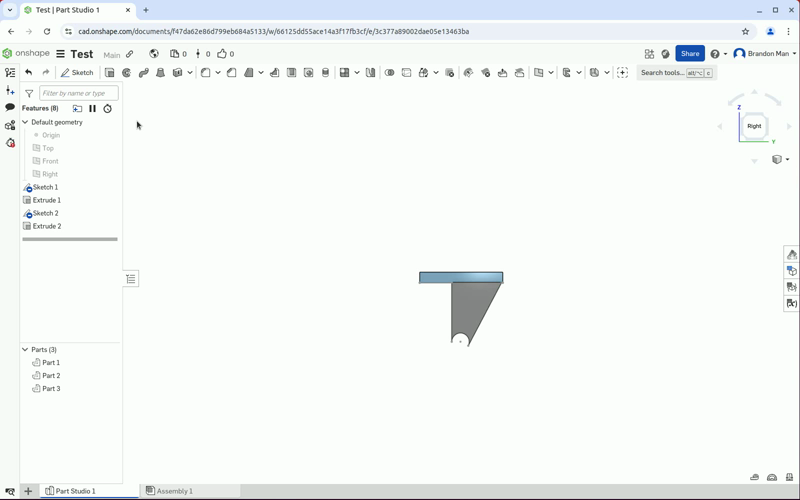
key(shift+h)
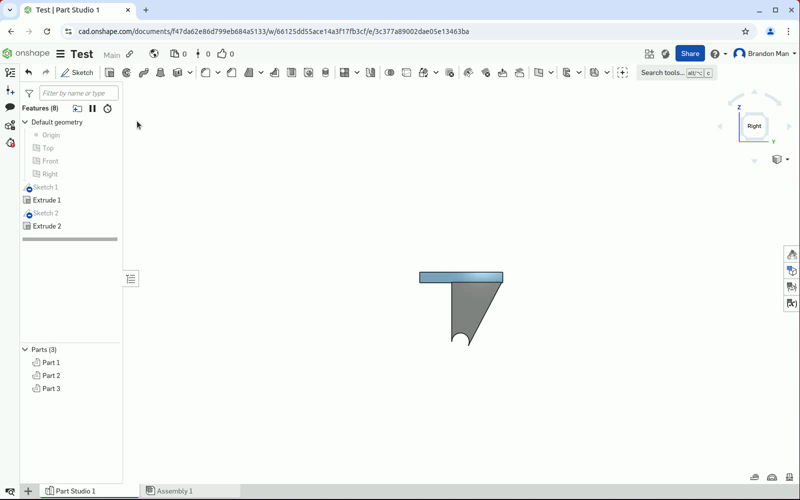
mouse_move(73, 189)
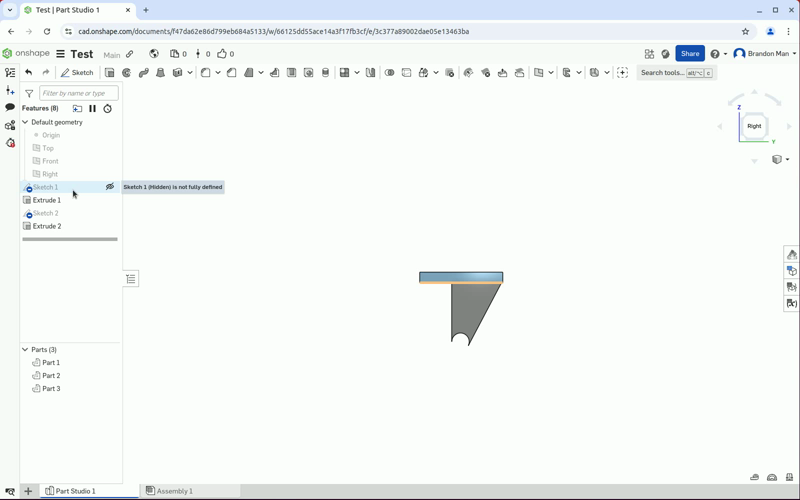
click(73, 189)
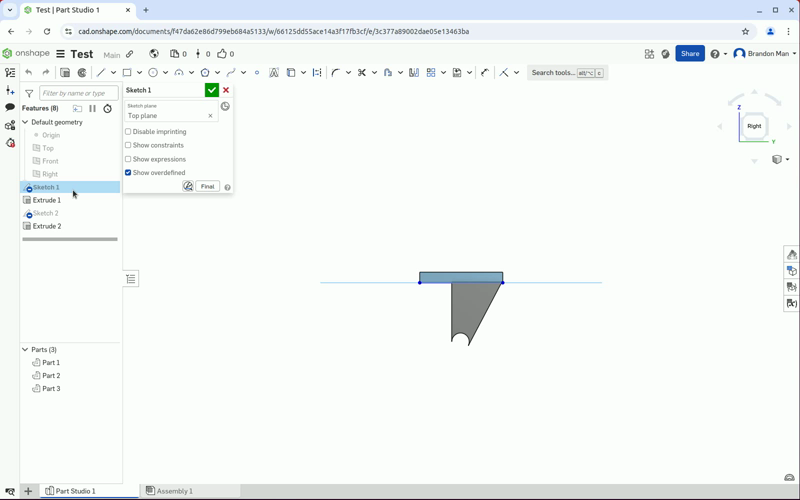
mouse_move(229, 92)
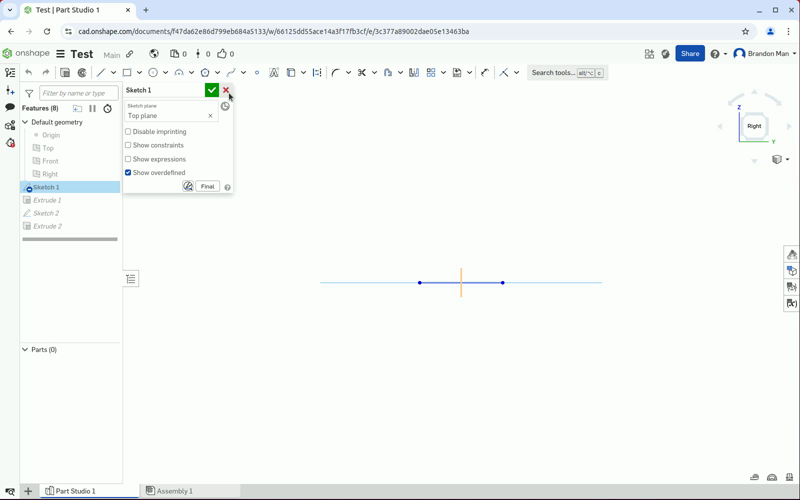
click(229, 92)
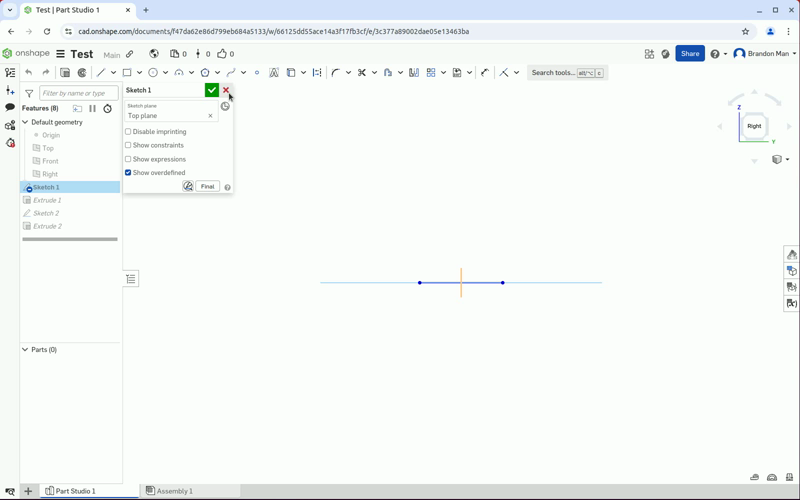
key(shift+s)
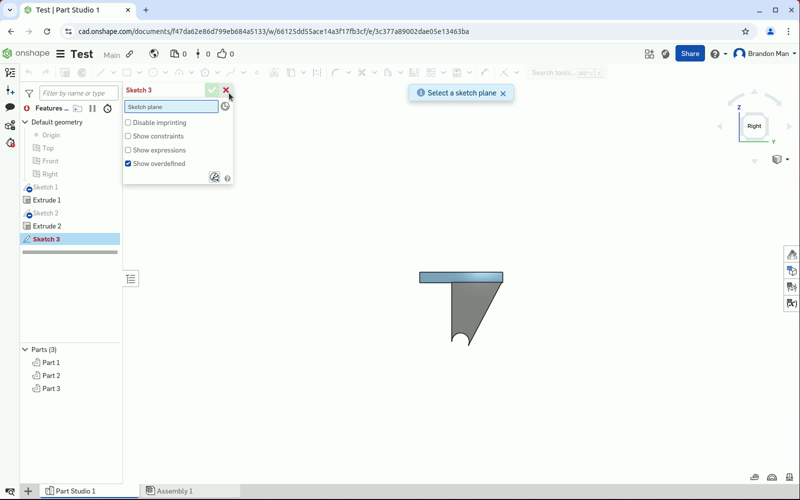
mouse_move(73, 176)
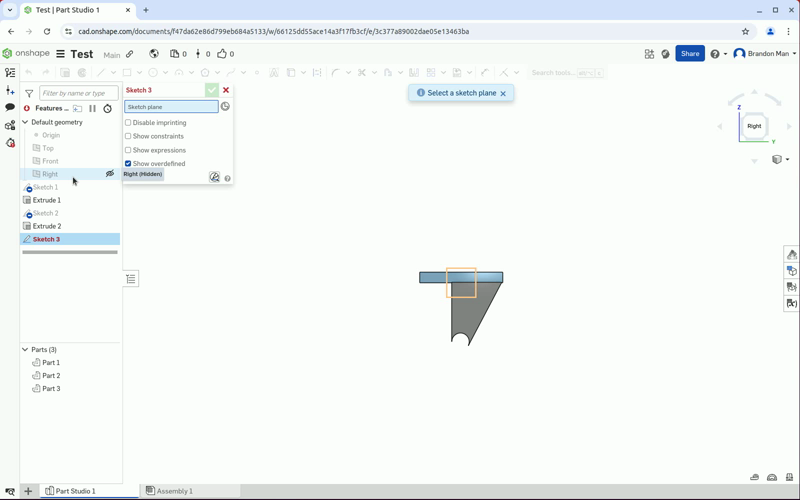
click(73, 176)
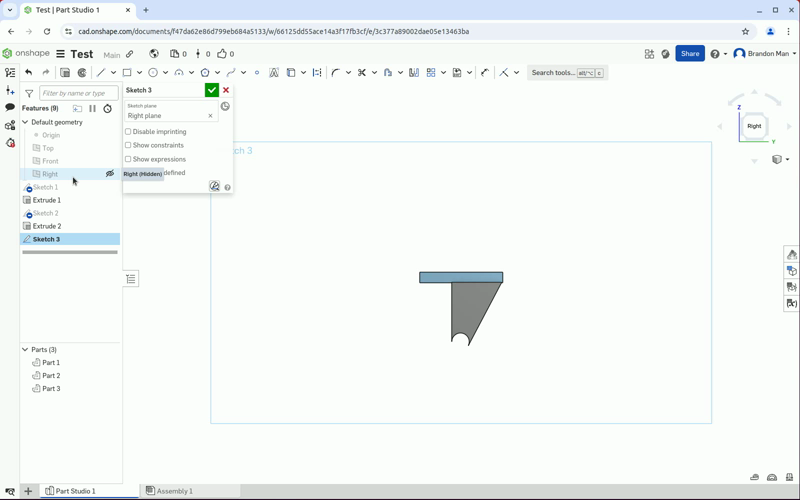
mouse_move(73, 352)
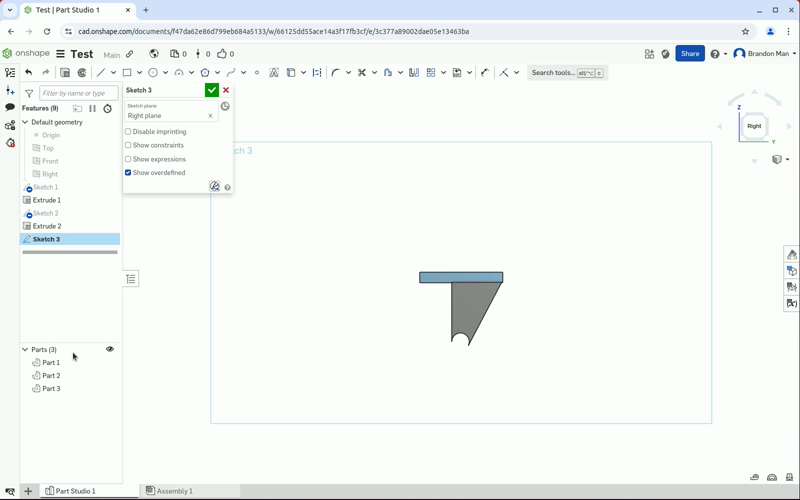
key(y)
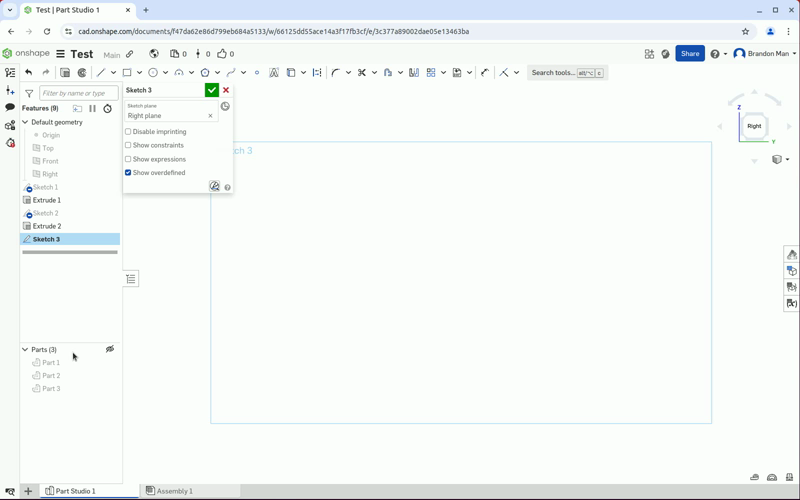
key(c)
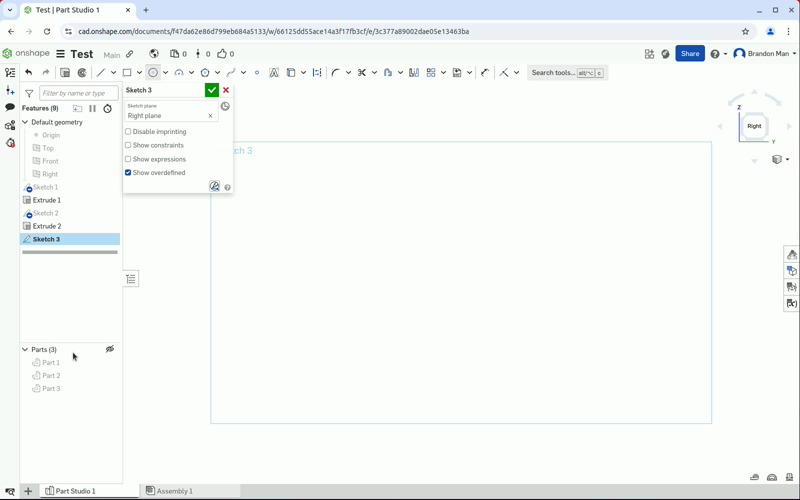
key_down(shift)
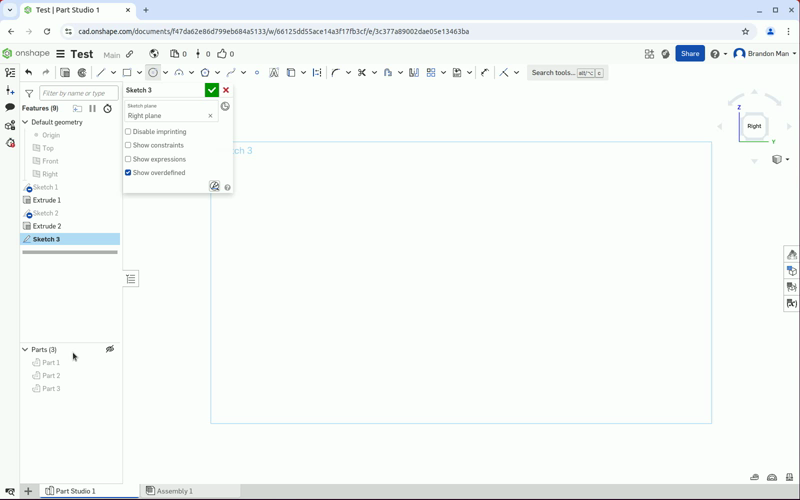
mouse_move(460, 341)
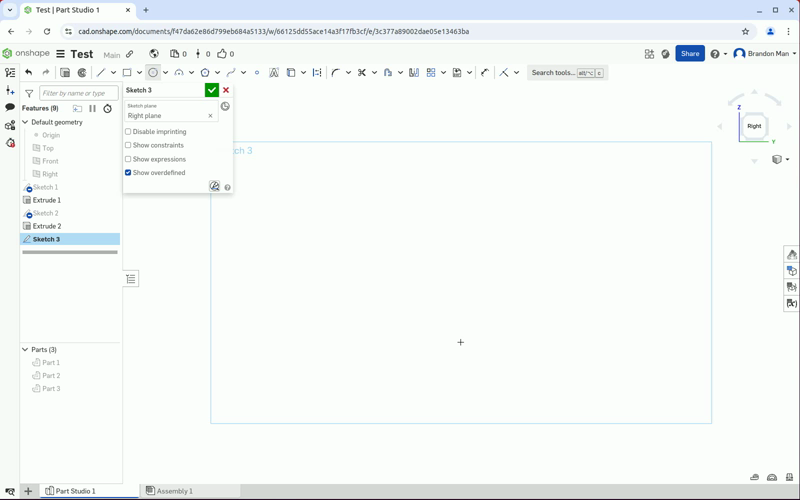
click(460, 341)
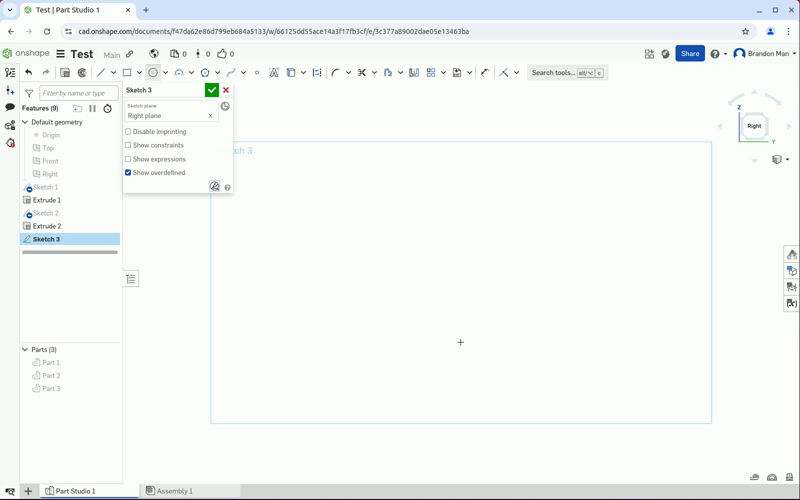
key_up(shift)
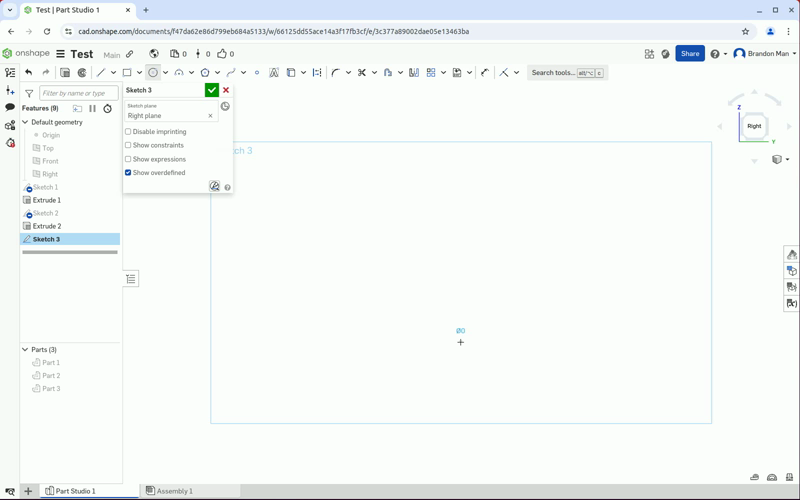
mouse_move(470, 341)
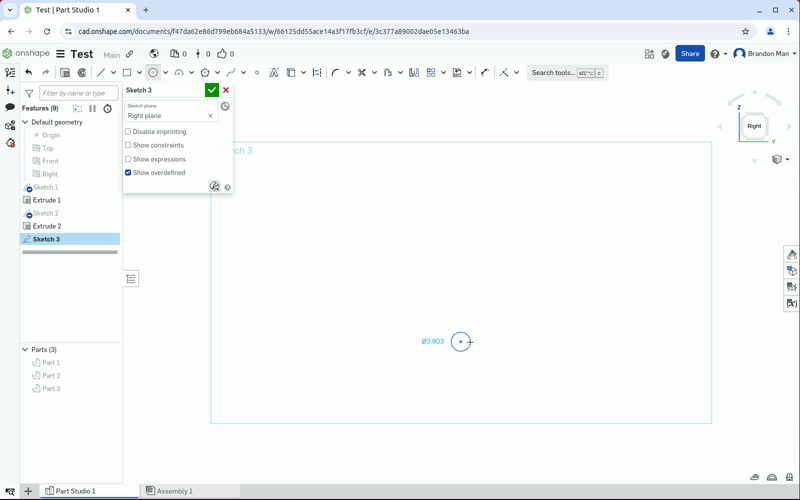
click(470, 341)
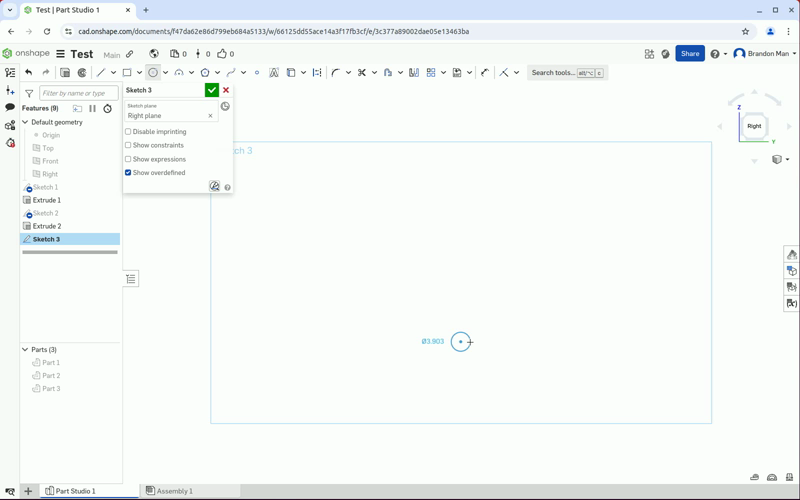
key(esc)
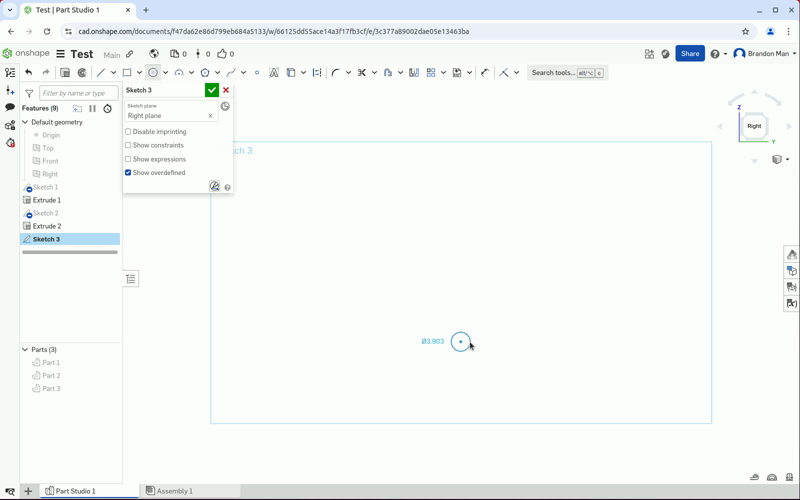
key(c)
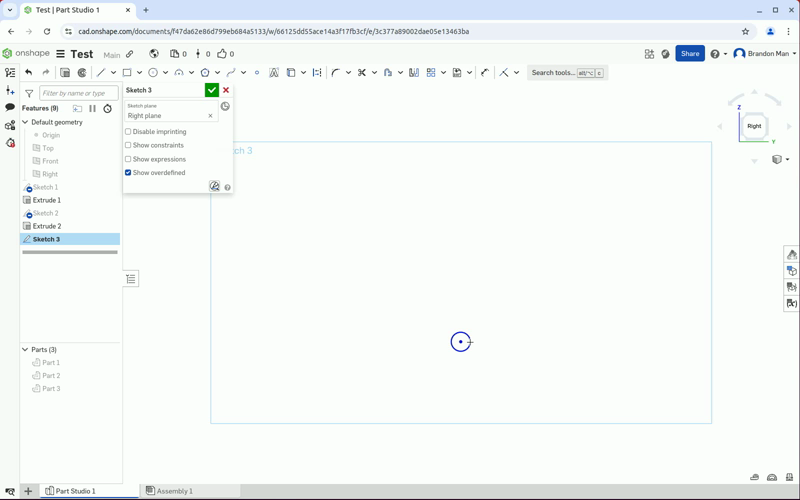
key_down(shift)
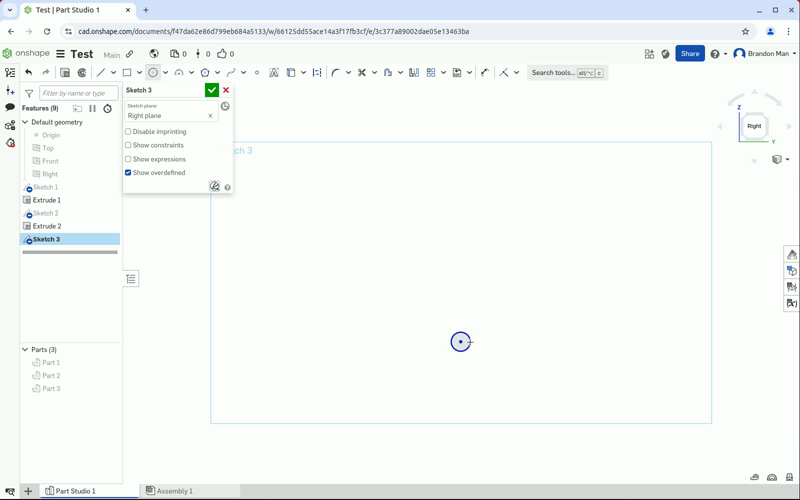
mouse_move(460, 341)
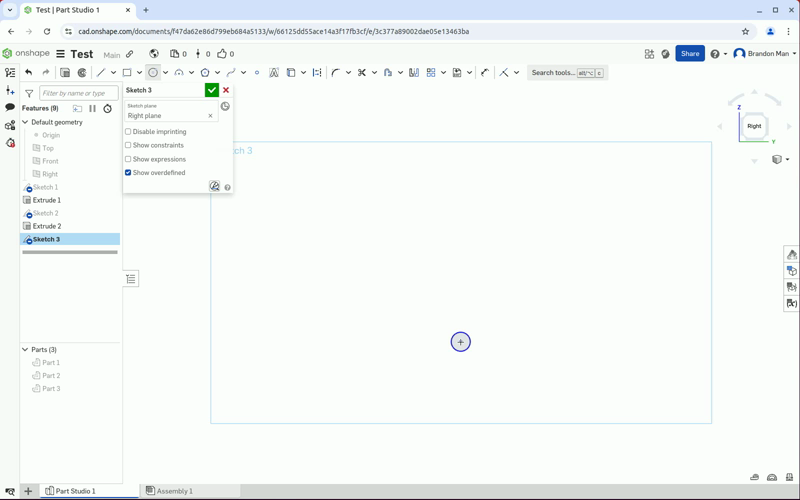
click(460, 341)
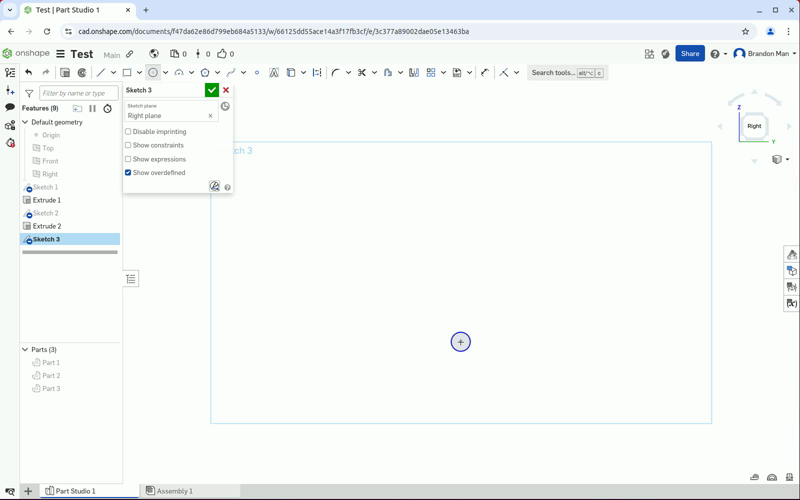
key_up(shift)
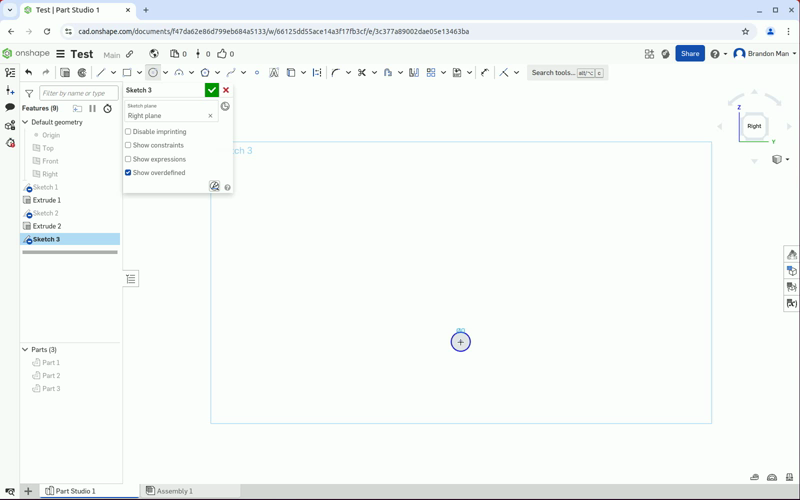
mouse_move(466, 341)
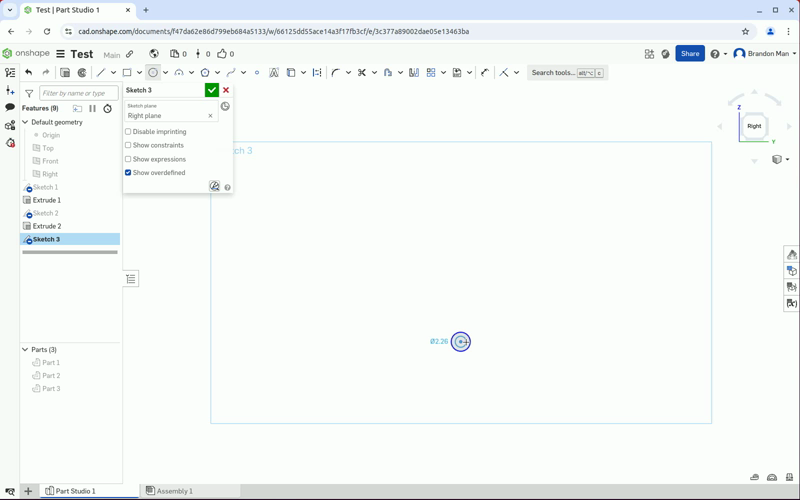
scroll(6)
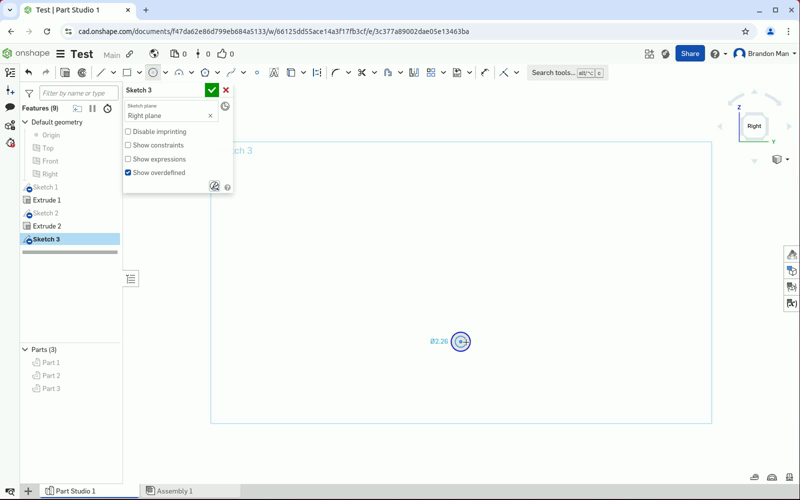
scroll(6)
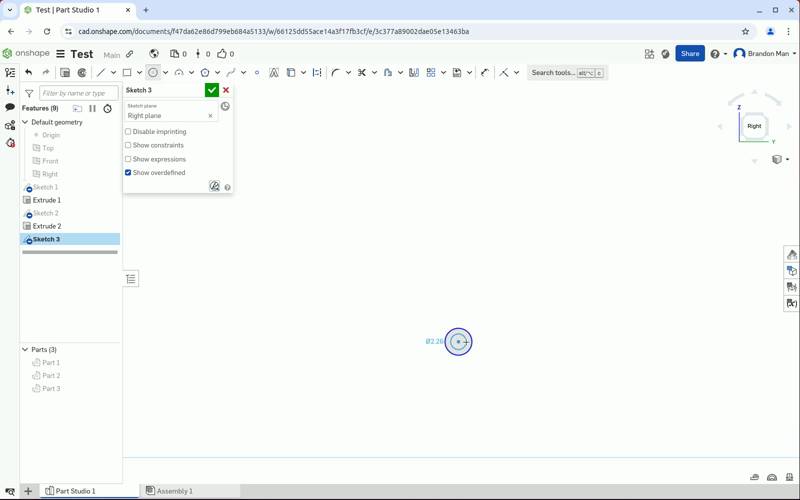
scroll(6)
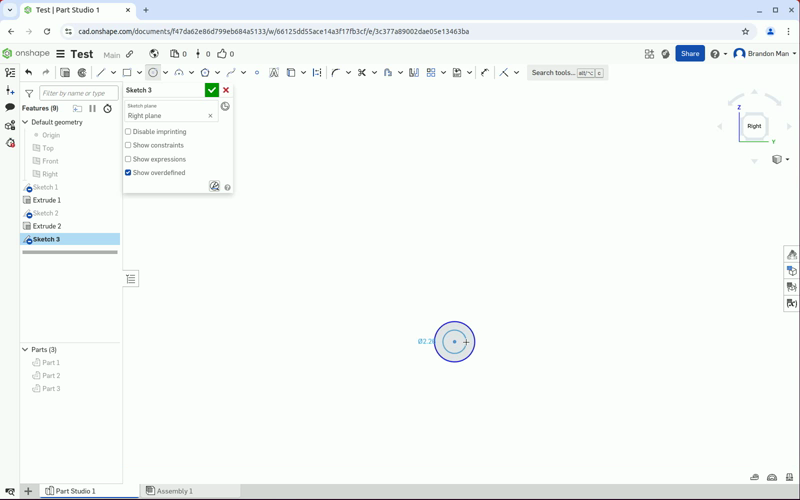
scroll(6)
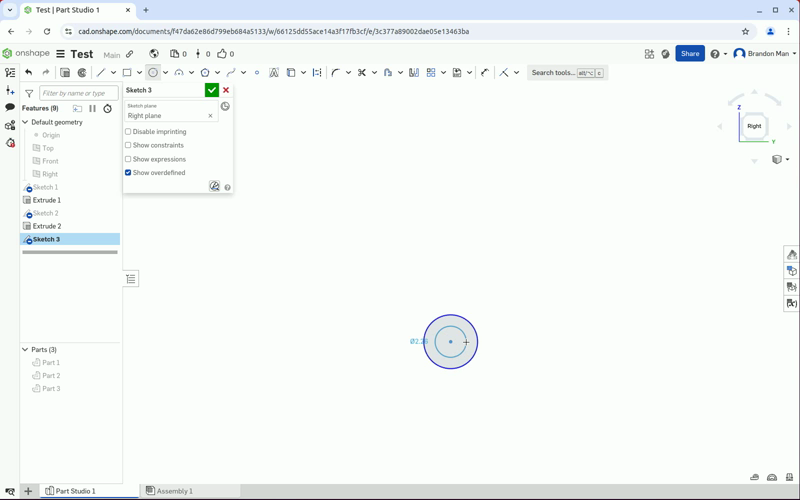
scroll(6)
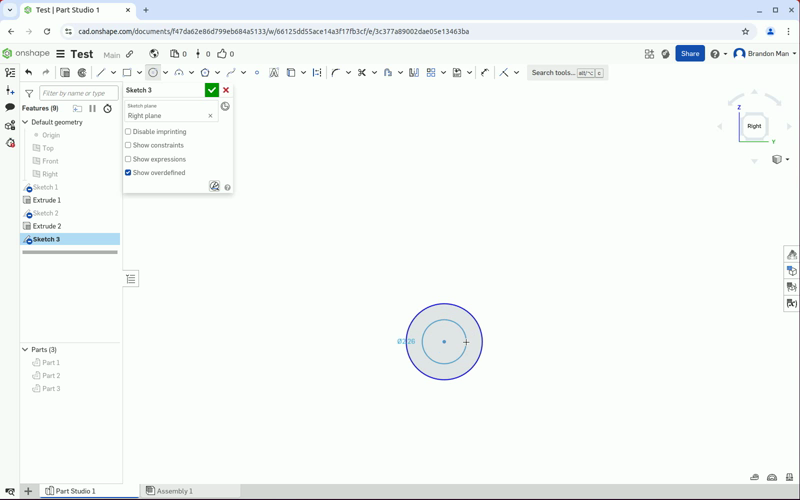
scroll(6)
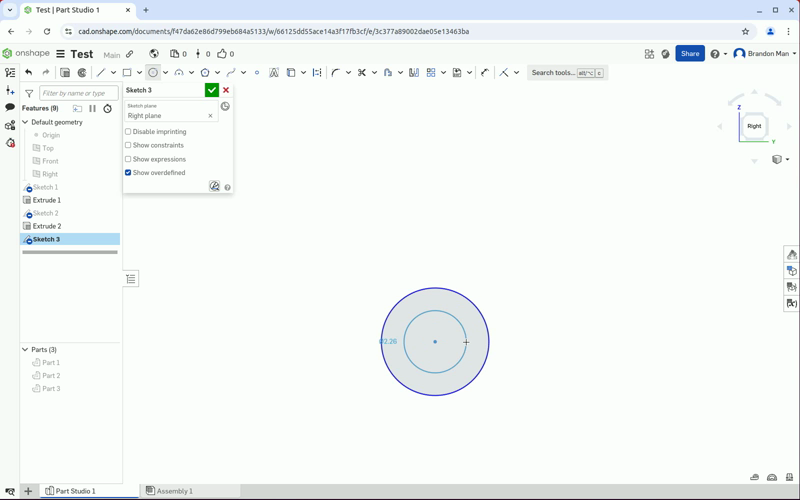
scroll(6)
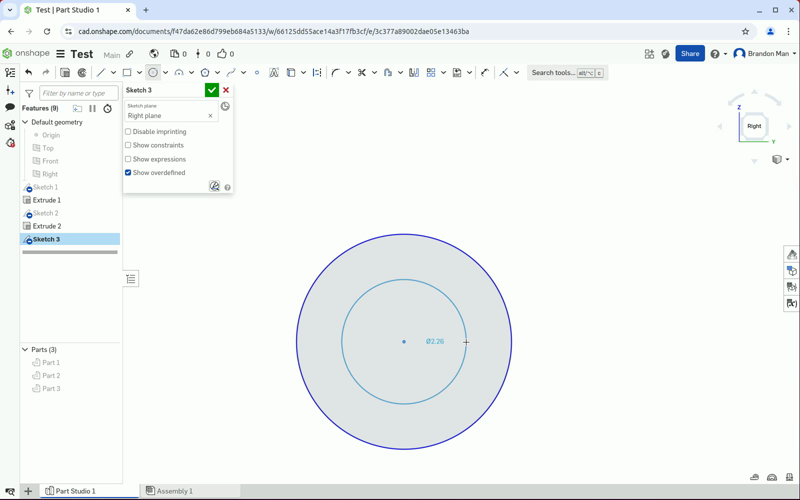
click(466, 341)
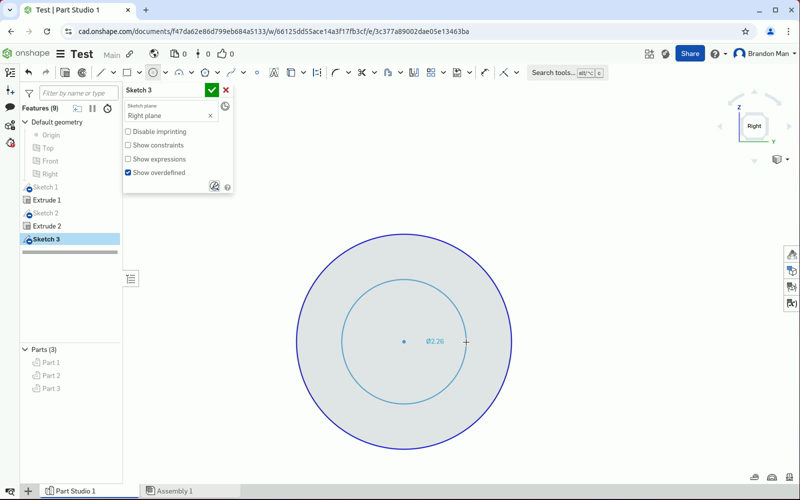
scroll(-6)
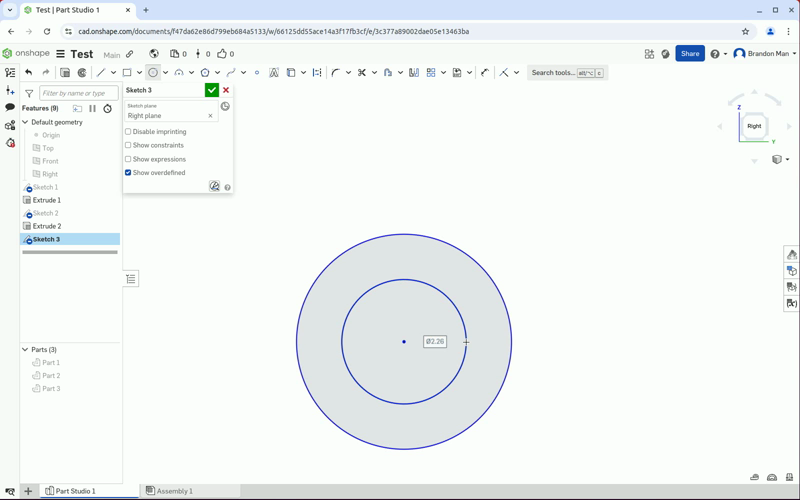
scroll(-6)
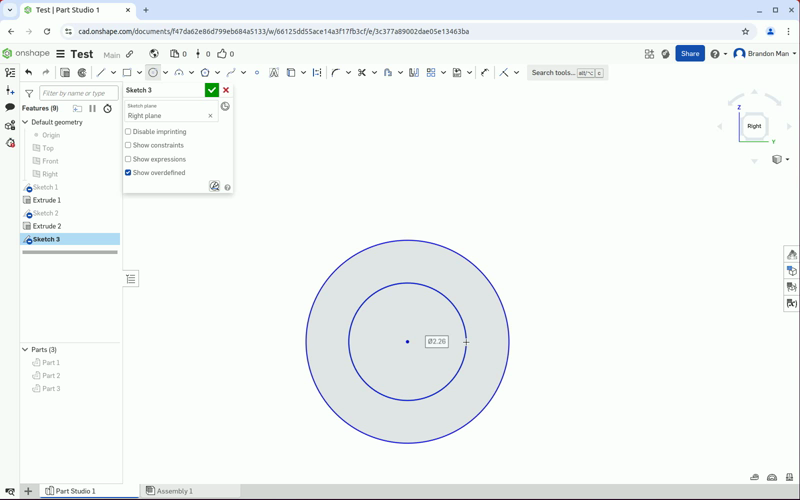
scroll(-6)
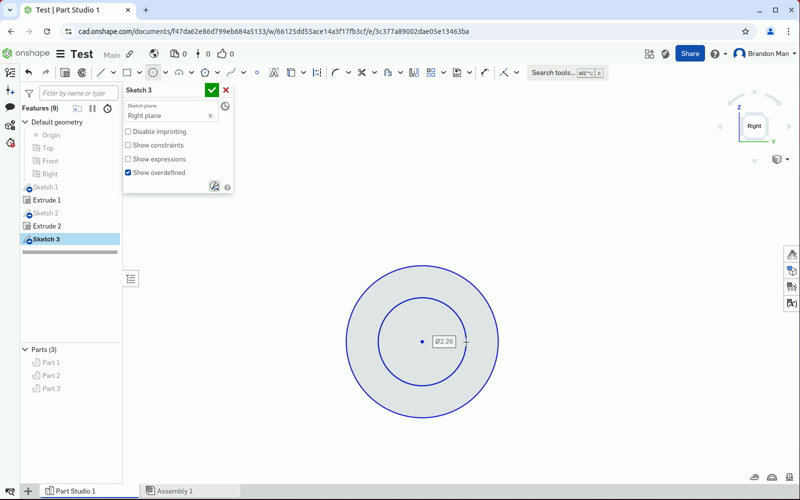
scroll(-6)
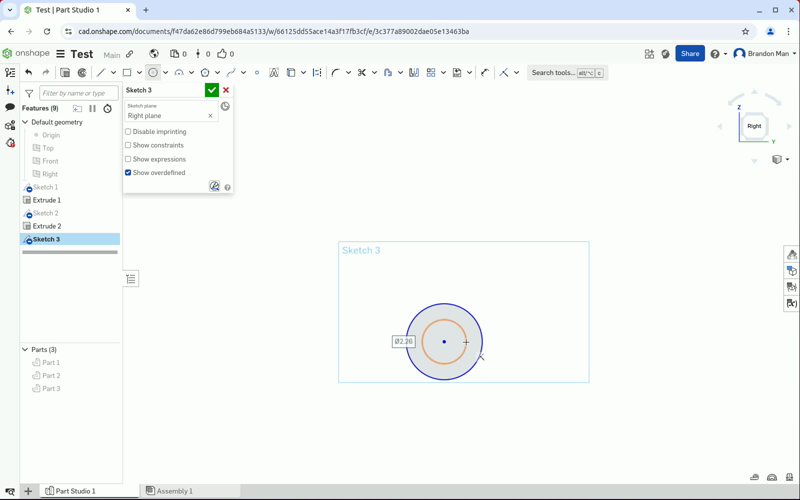
scroll(-6)
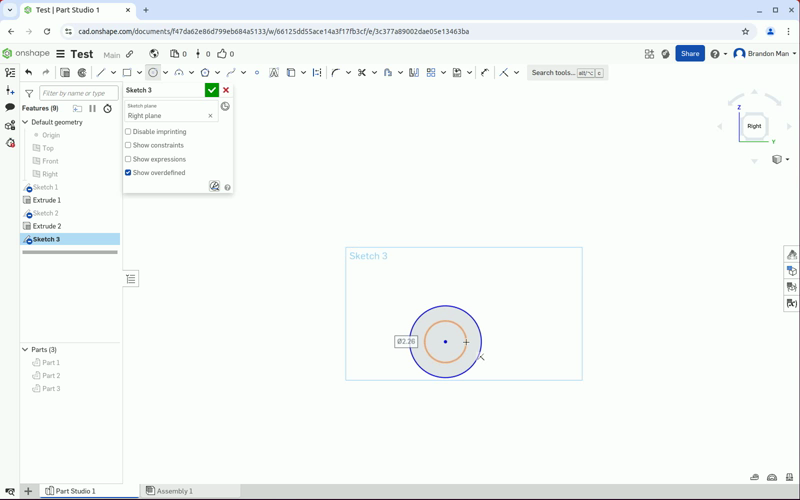
scroll(-6)
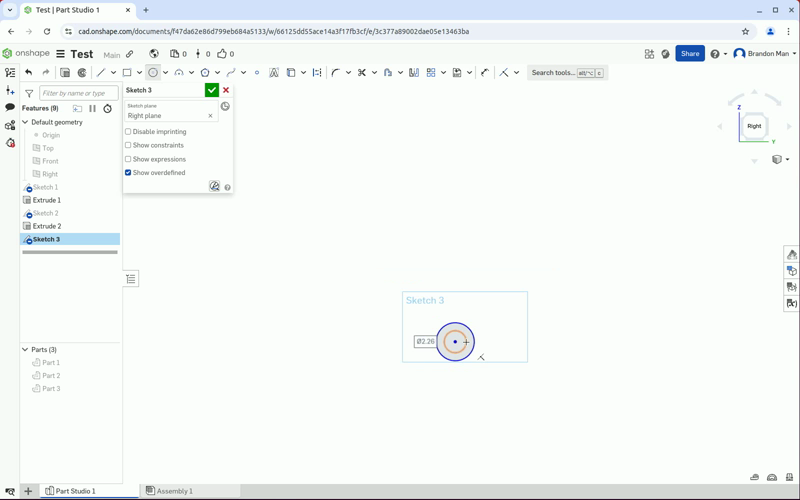
scroll(-6)
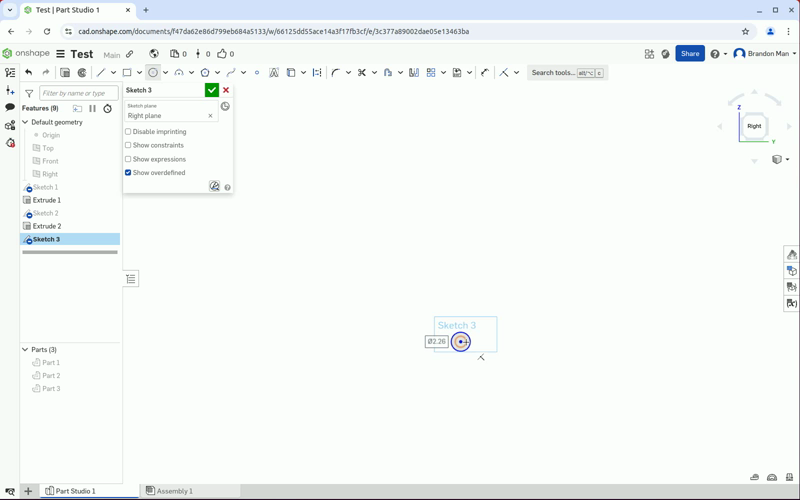
key(esc)
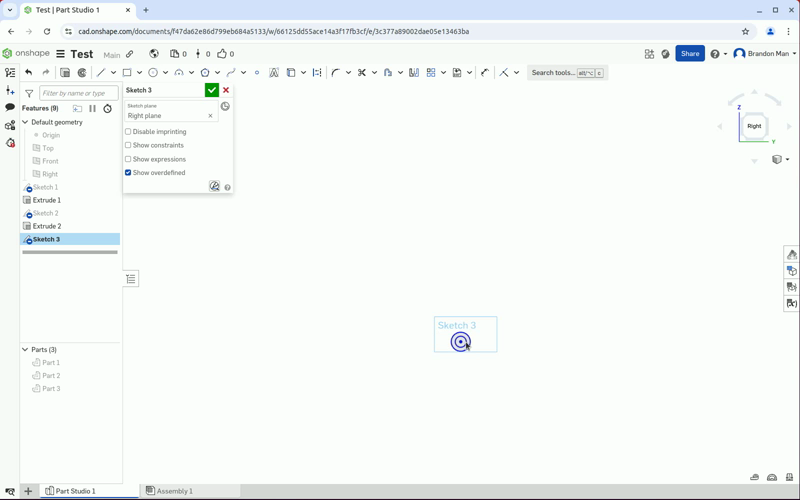
mouse_move(466, 347)
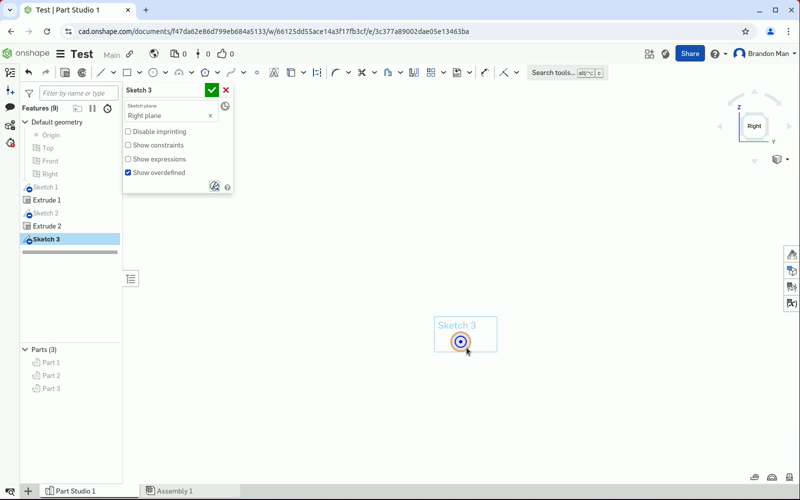
scroll(6)
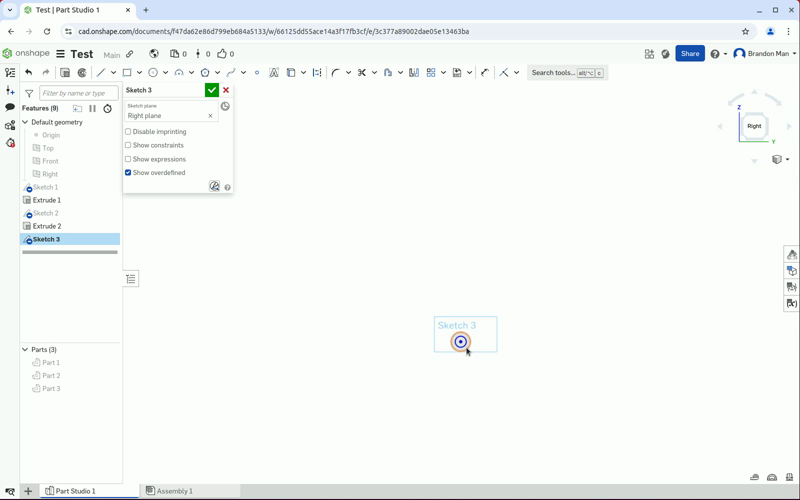
scroll(6)
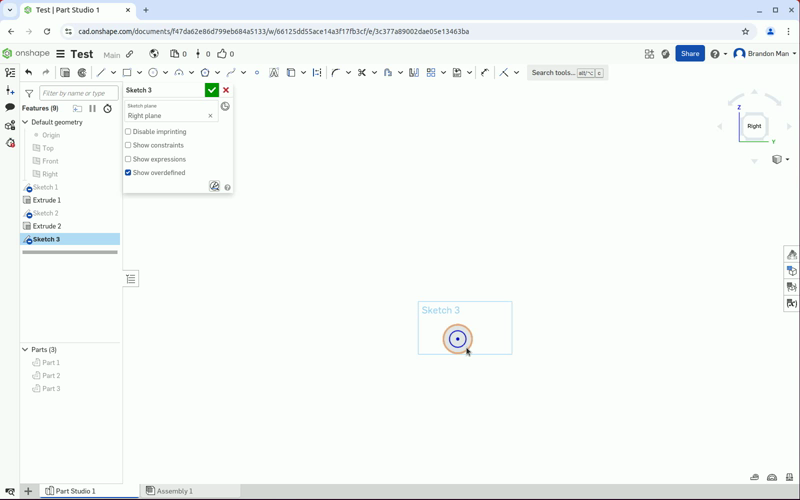
scroll(6)
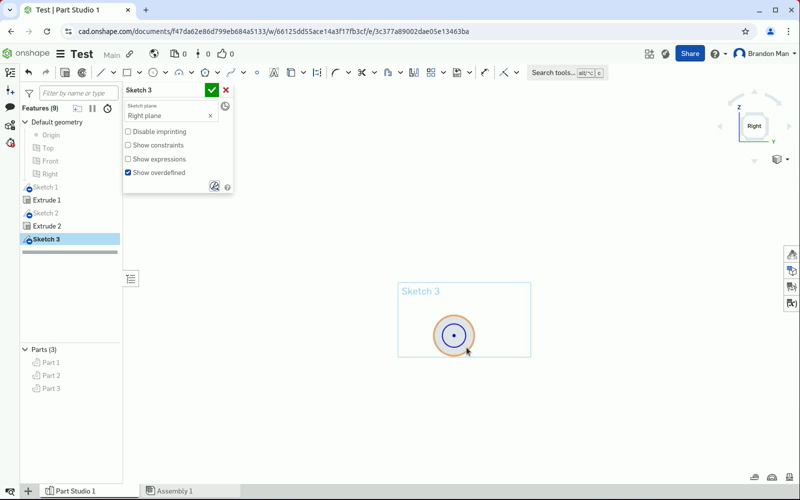
scroll(6)
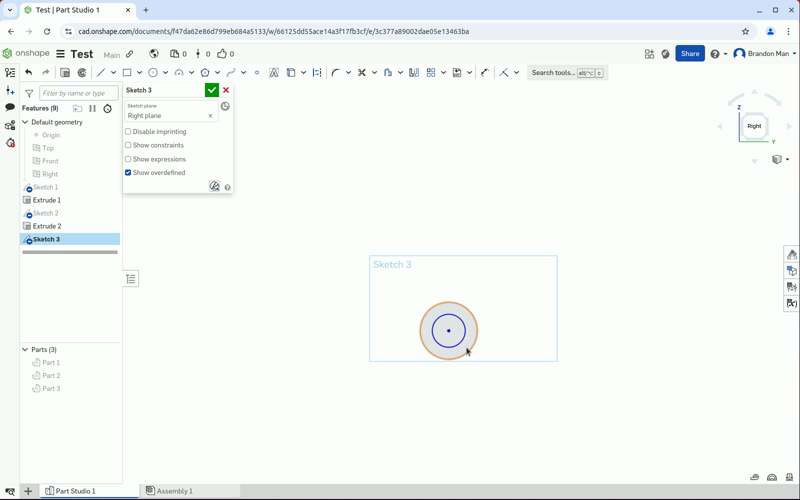
scroll(6)
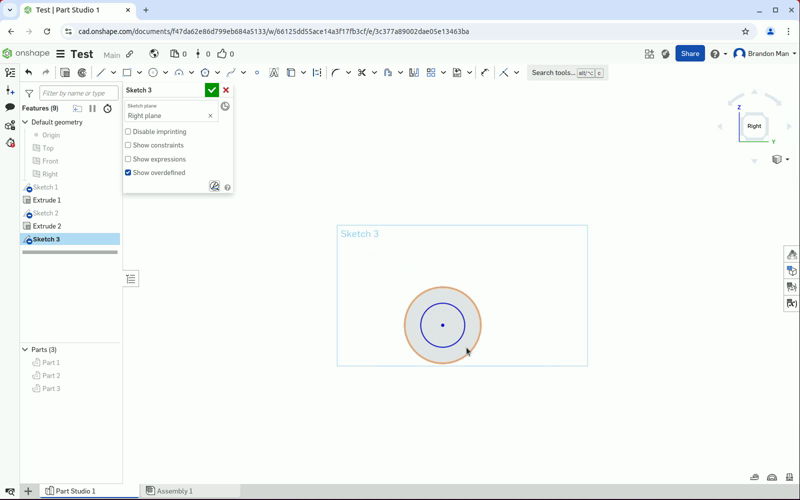
scroll(6)
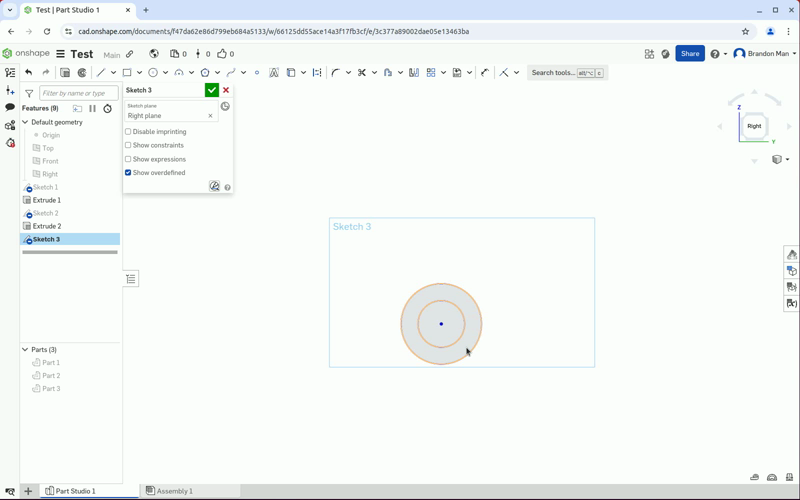
scroll(6)
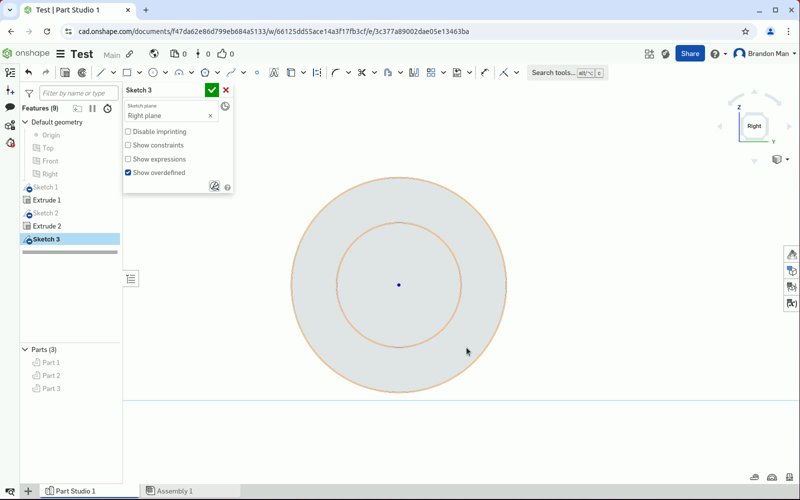
click(466, 347)
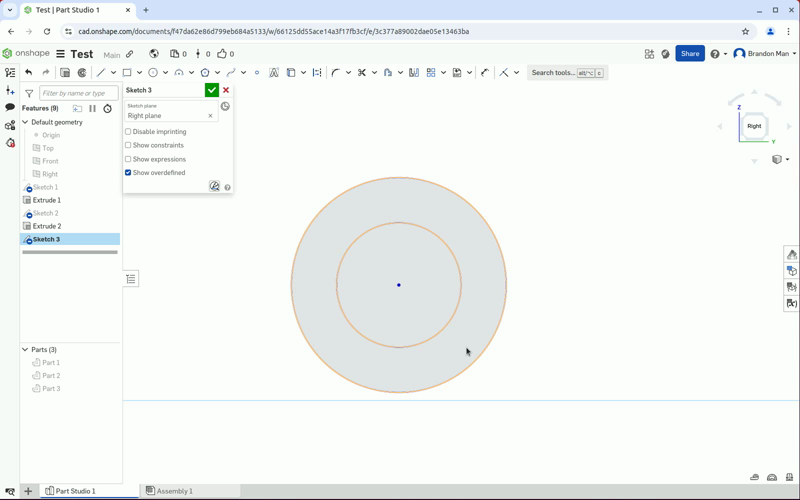
scroll(-6)
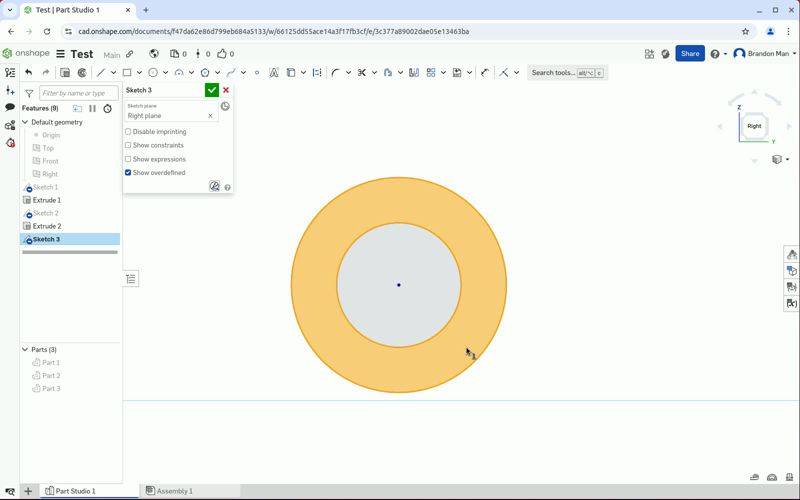
scroll(-6)
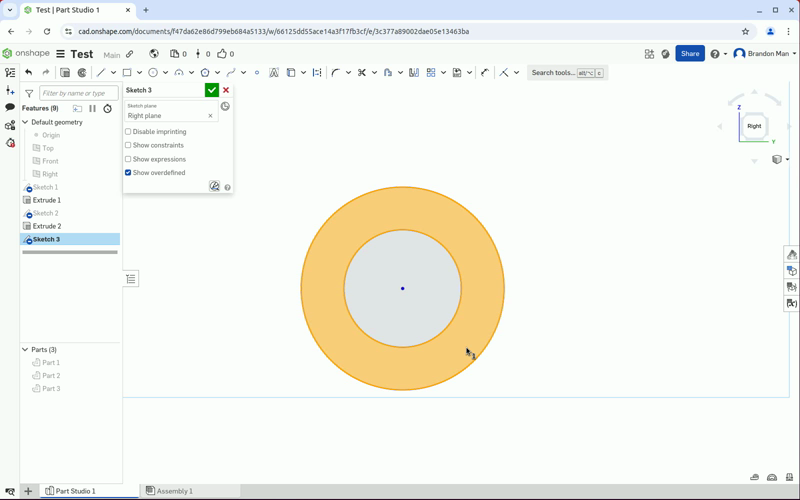
scroll(-6)
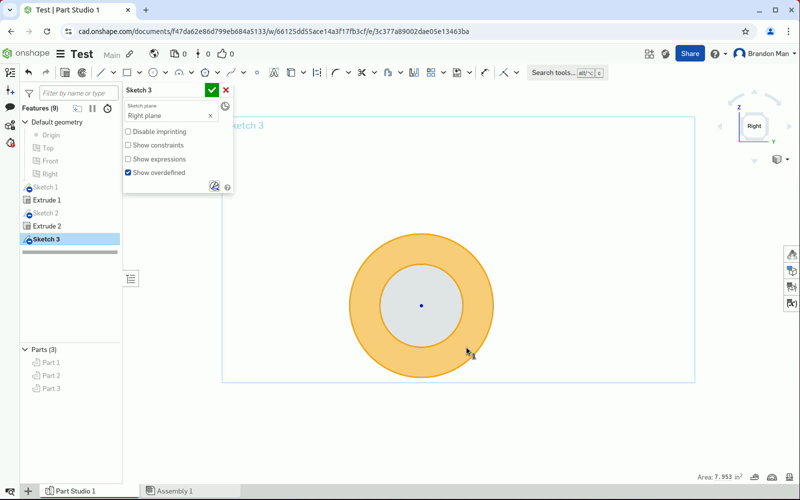
scroll(-6)
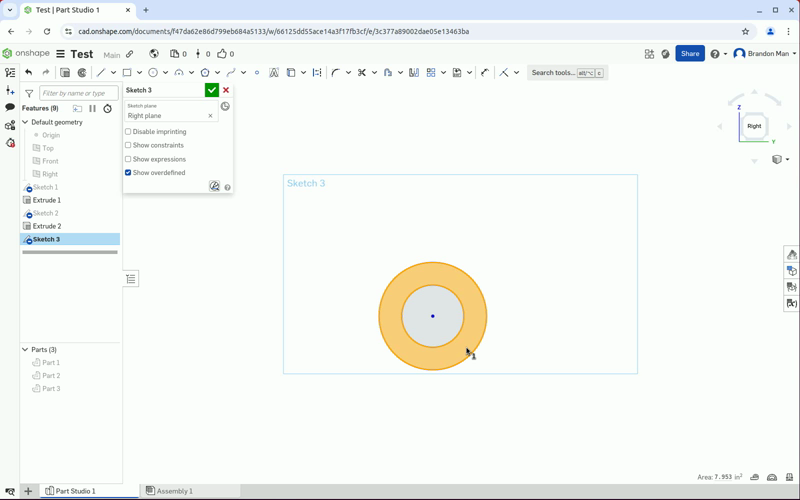
scroll(-6)
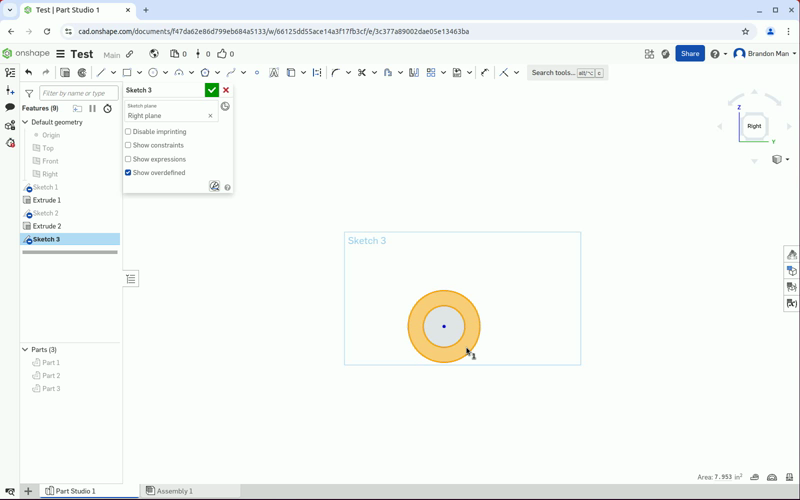
scroll(-6)
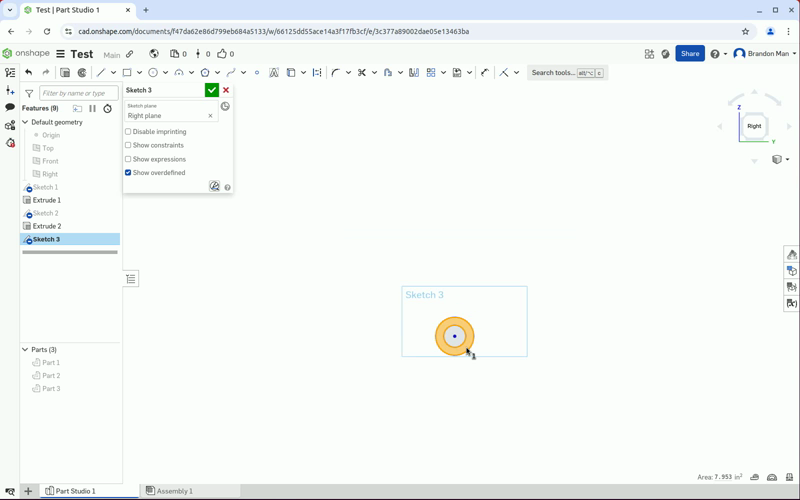
scroll(-6)
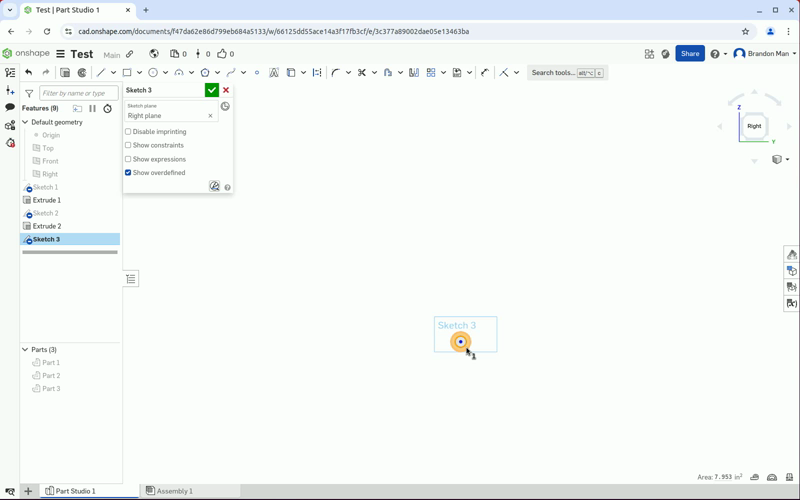
mouse_move(73, 352)
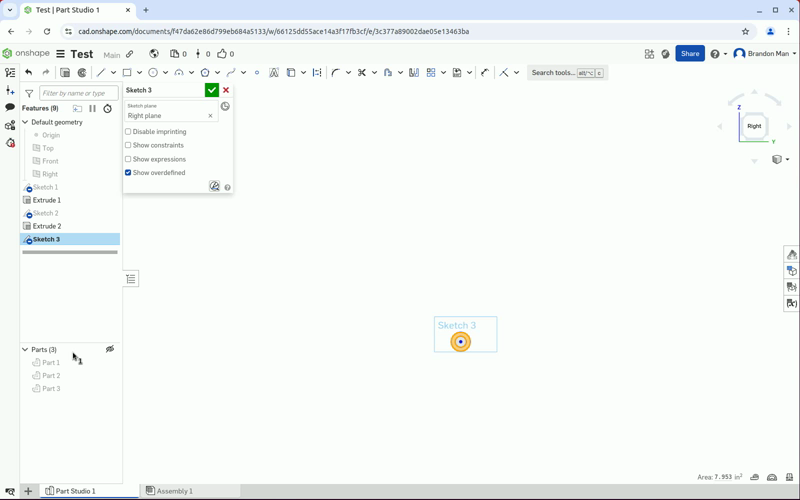
key(shift+y)
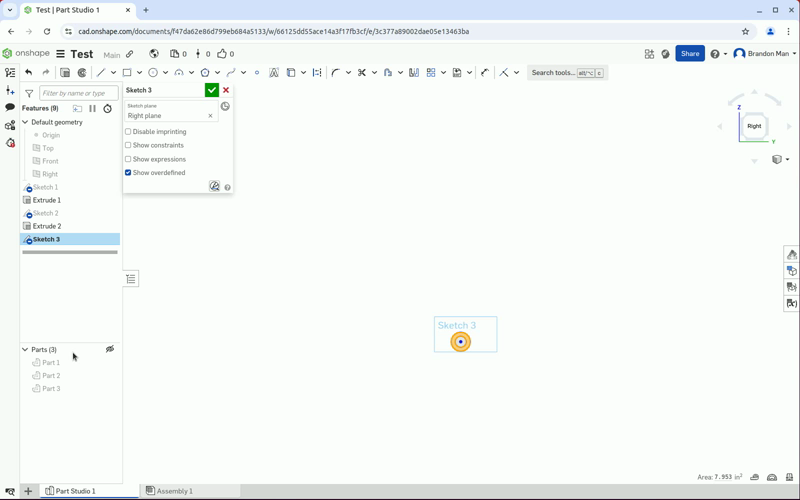
key(shift+e)
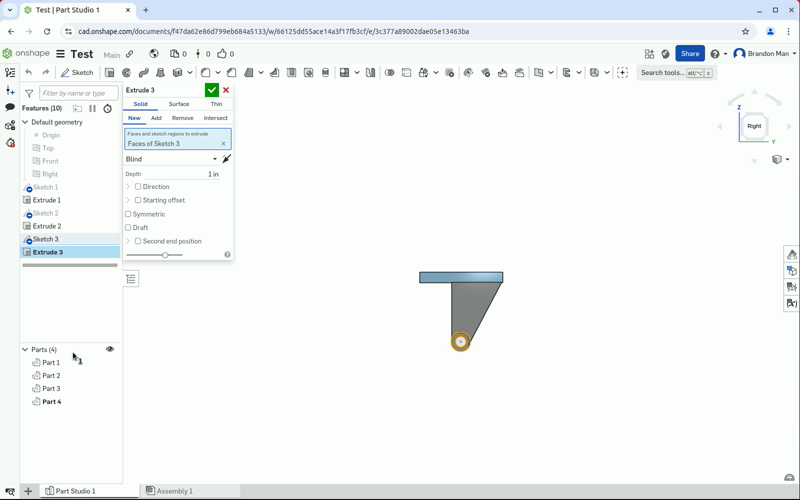
mouse_move(143, 106)
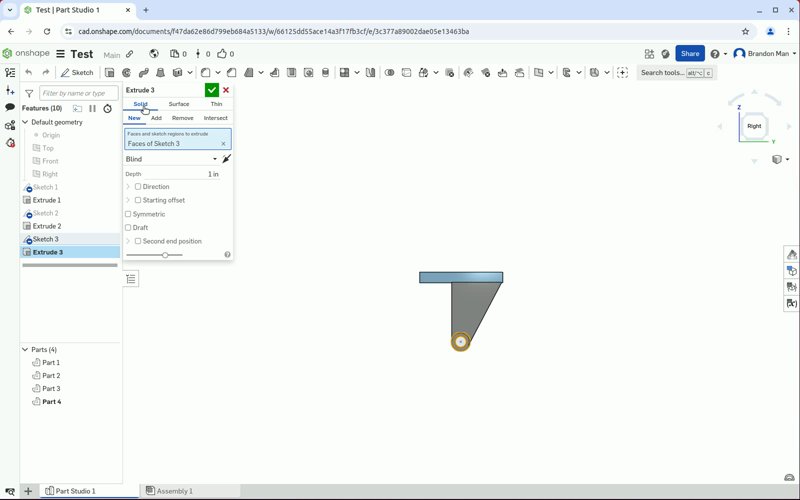
click(143, 106)
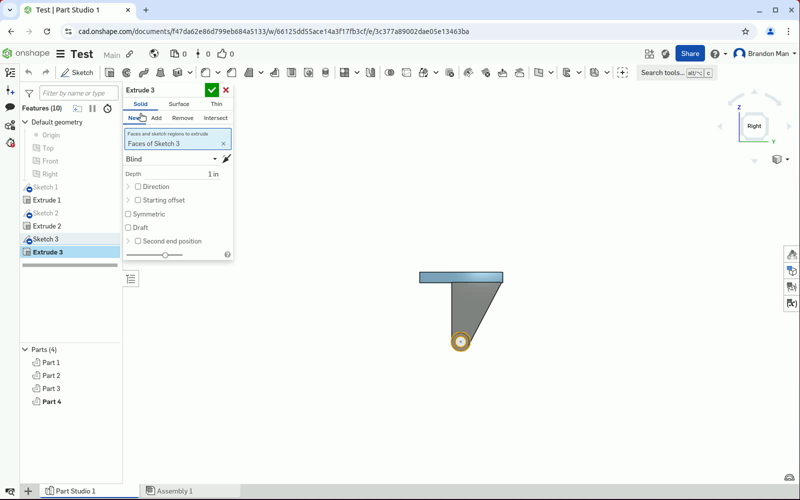
mouse_move(137, 120)
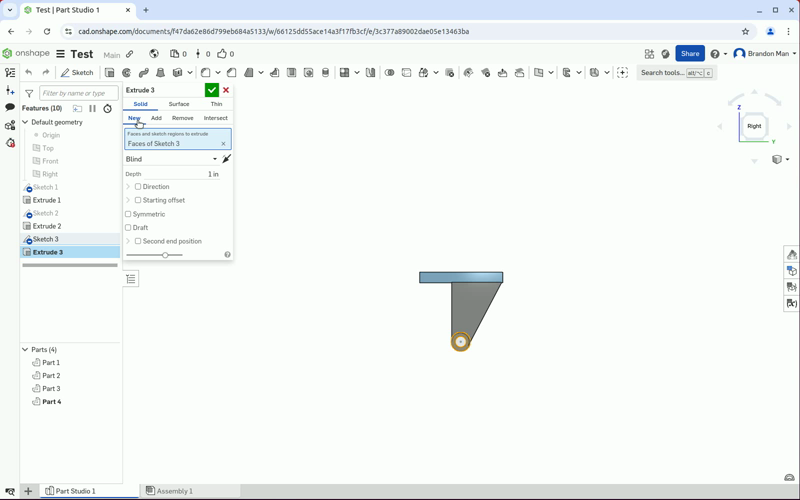
click(137, 120)
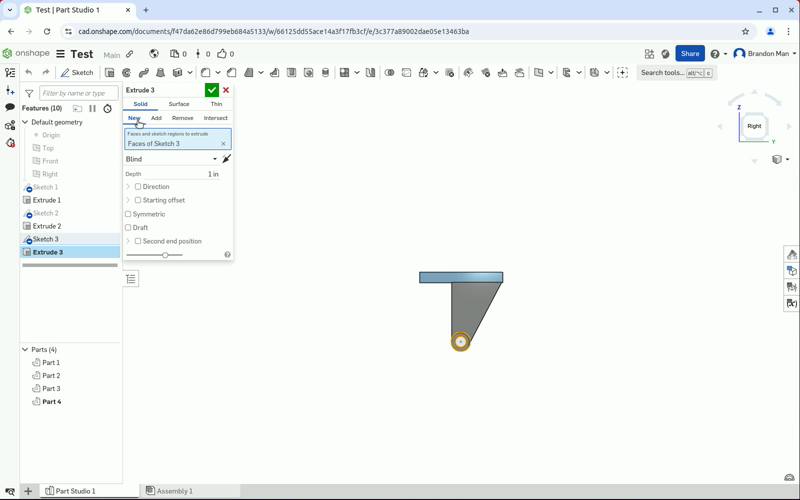
key(tab, 4)
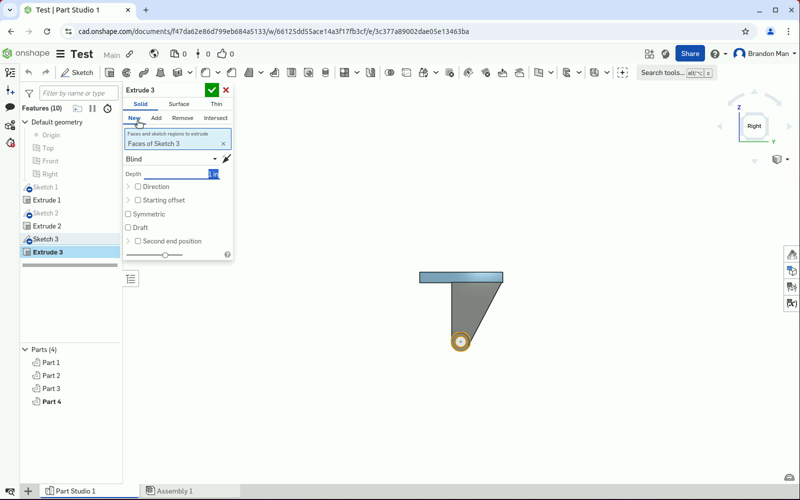
text(33.7)
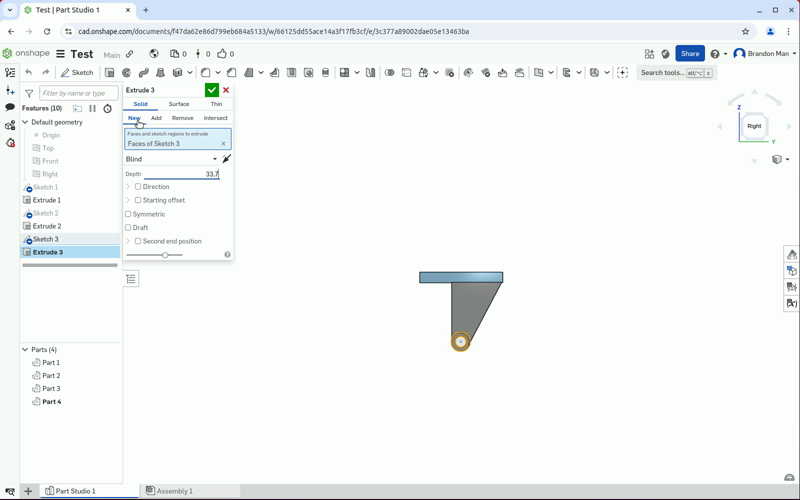
key(tab, 3)
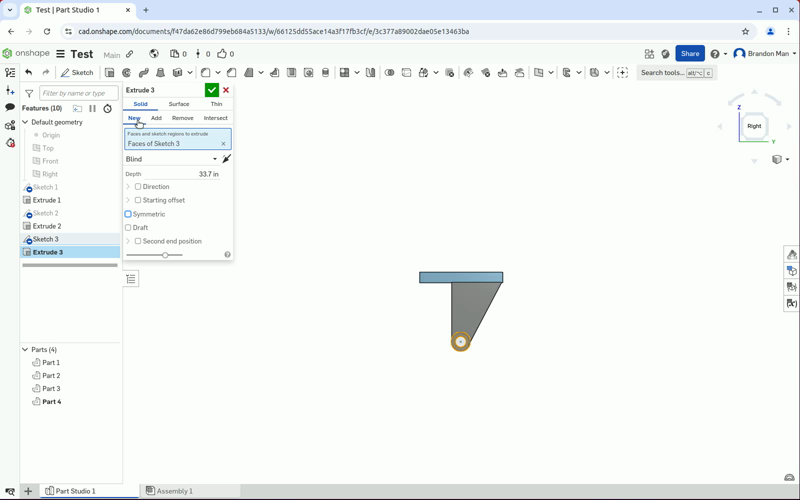
key(space)
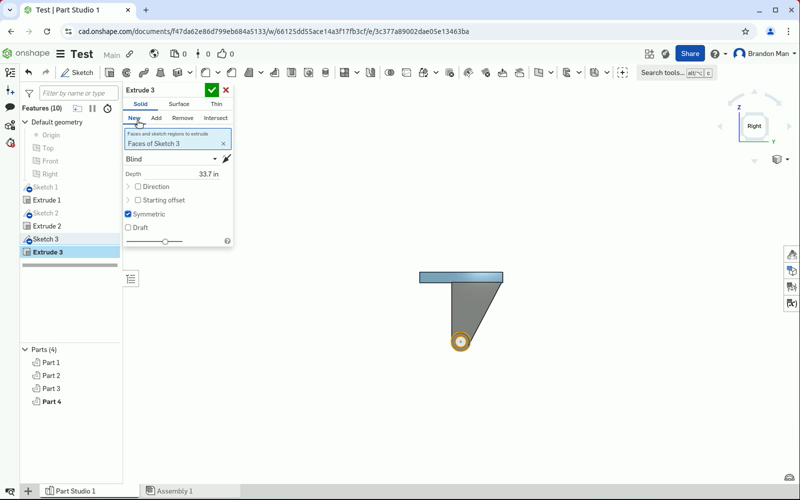
key(enter)
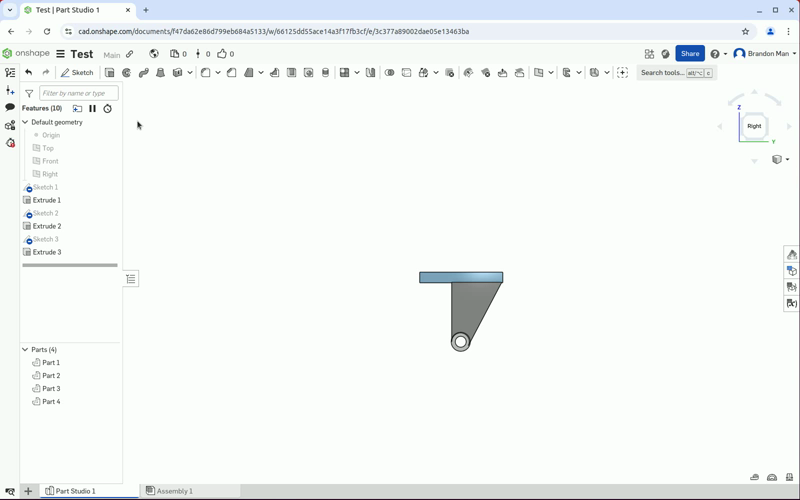
key(shift+h)
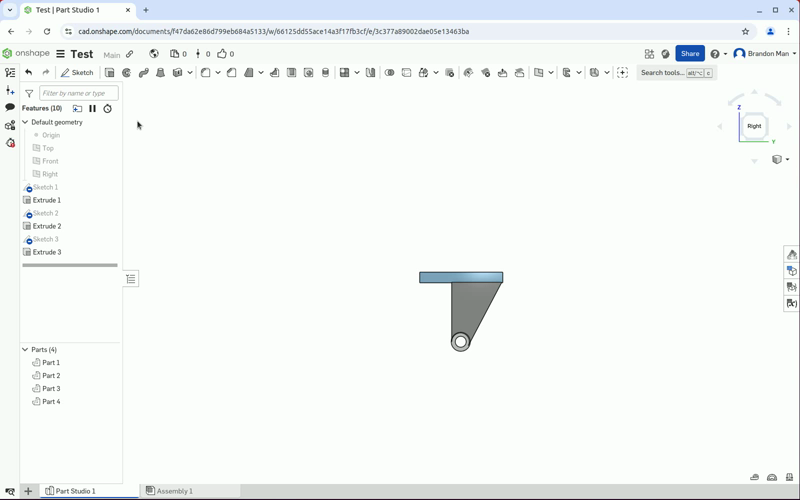
key(shift+h)
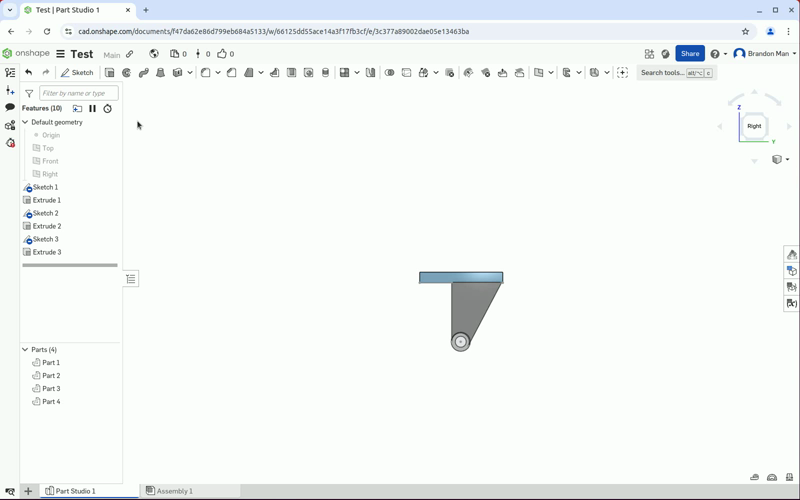
key(shift+7)
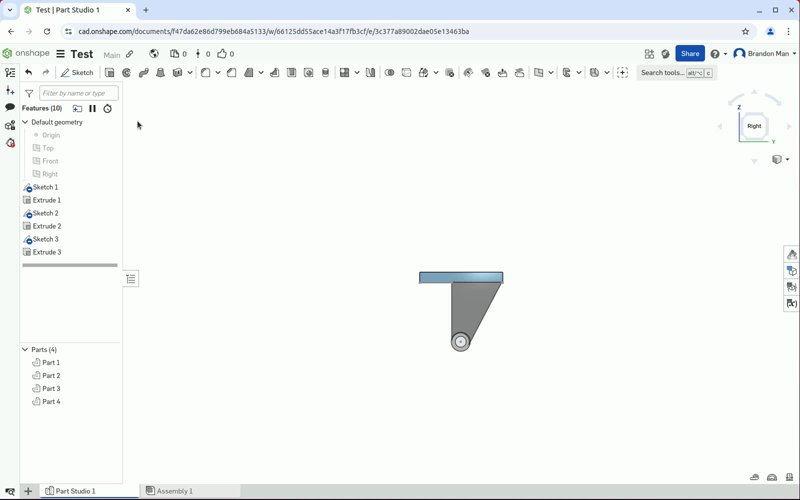
key(right, 2)
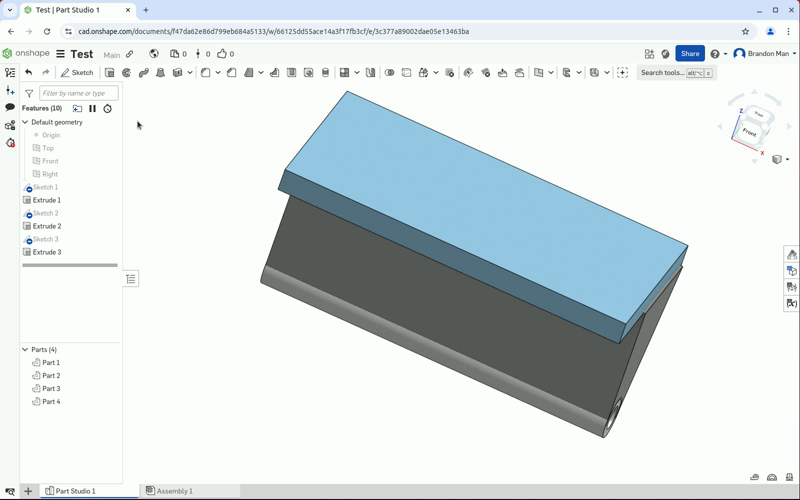
key(down, 2)
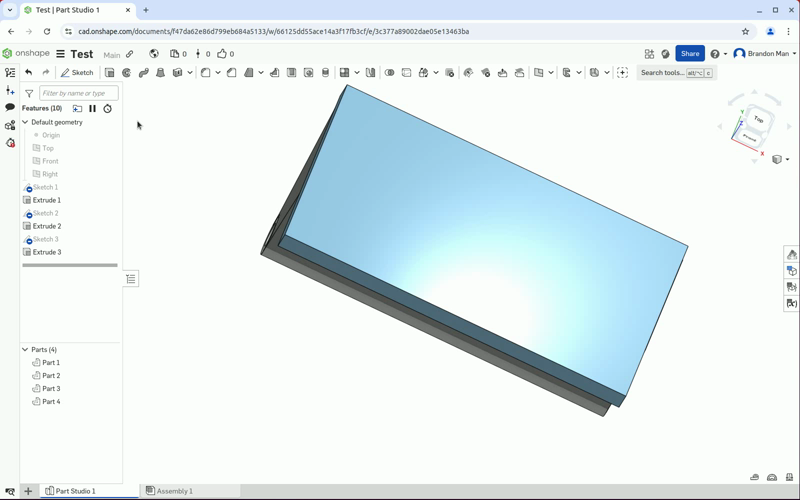
key(up, 2)
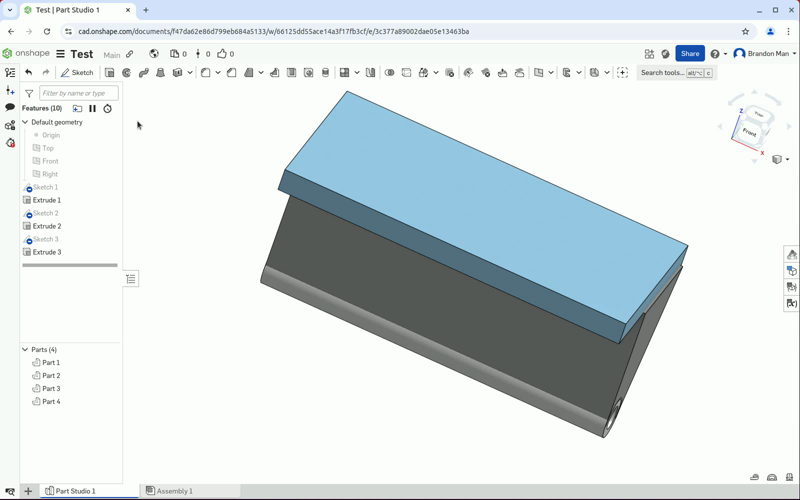
key(left, 2)
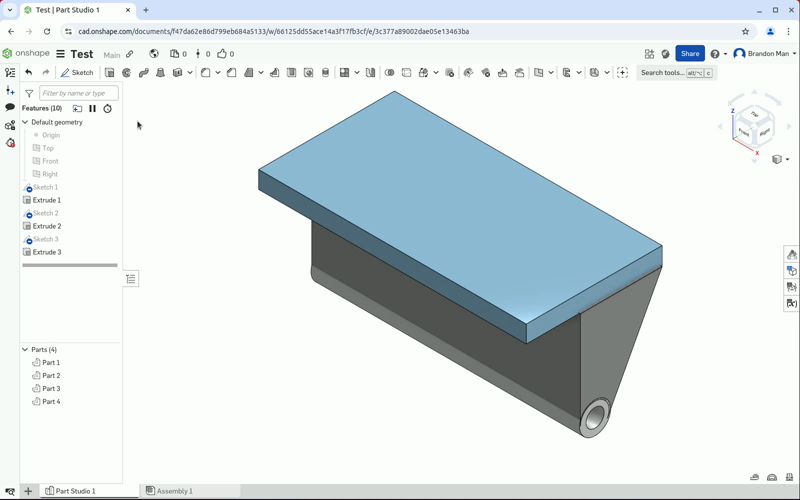
mouse_move(73, 189)
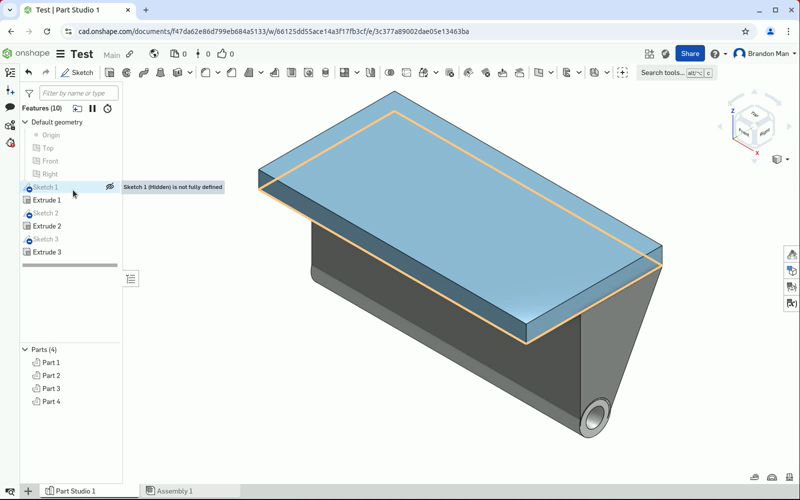
click(73, 189)